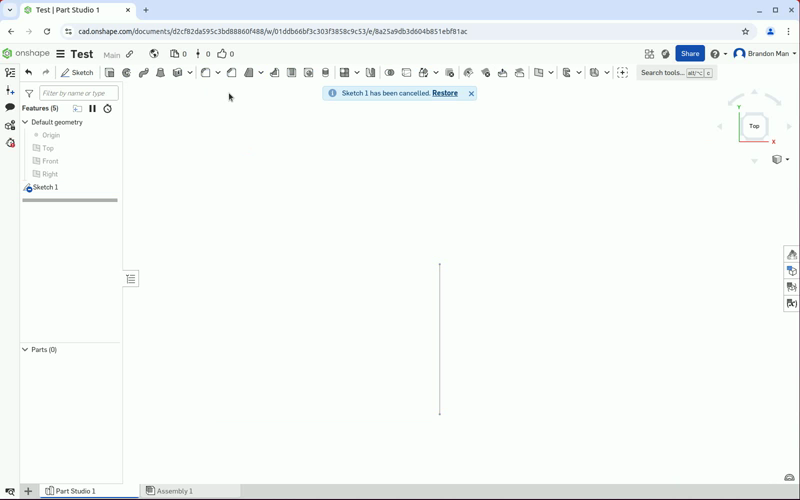
key(shift+h)
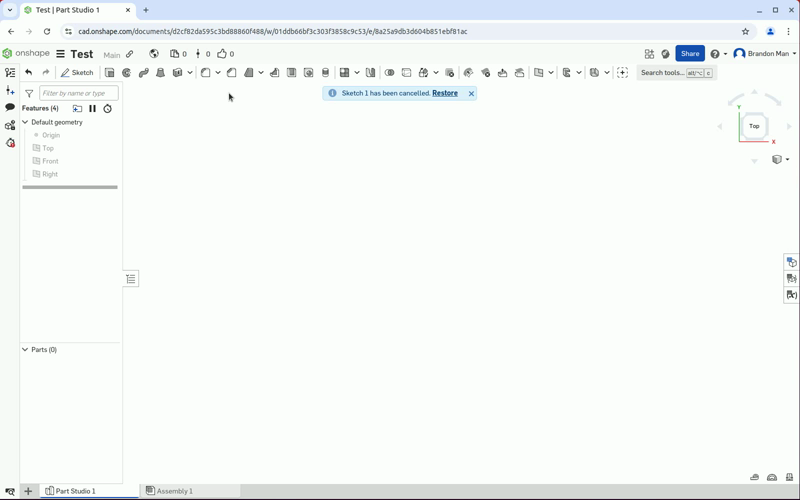
mouse_move(73, 352)
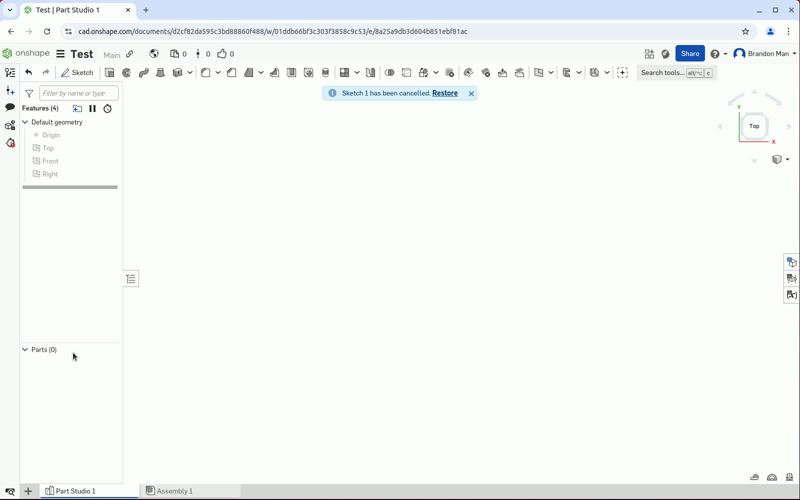
key(y)
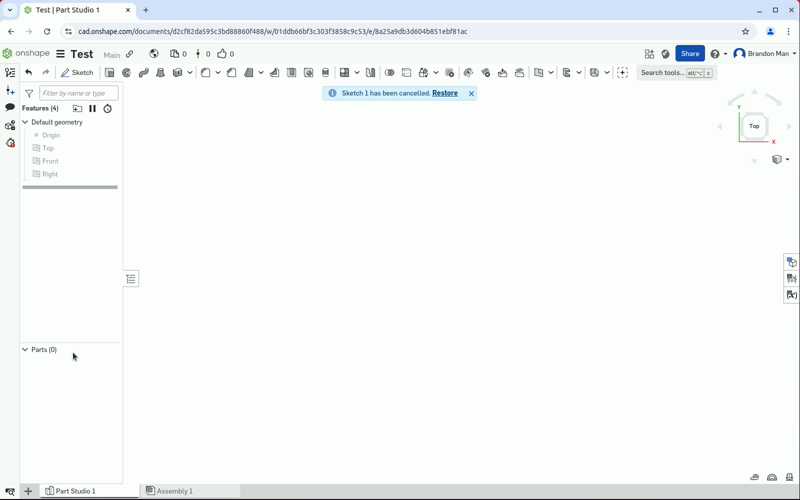
key(shift+p)
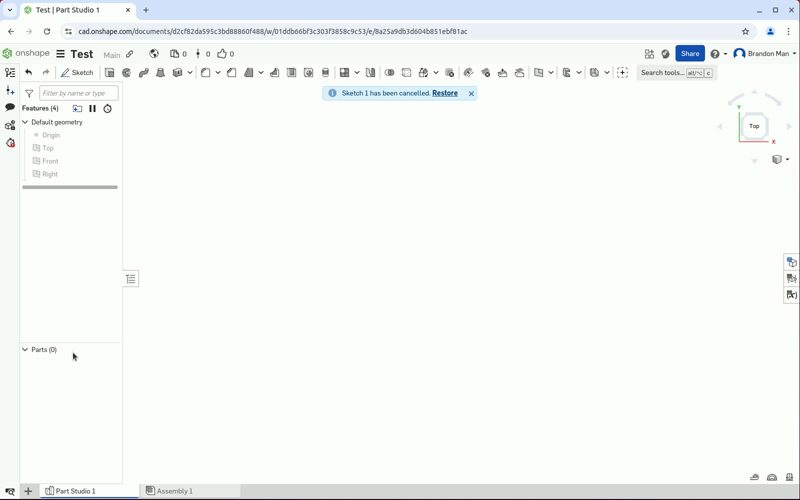
key(space)
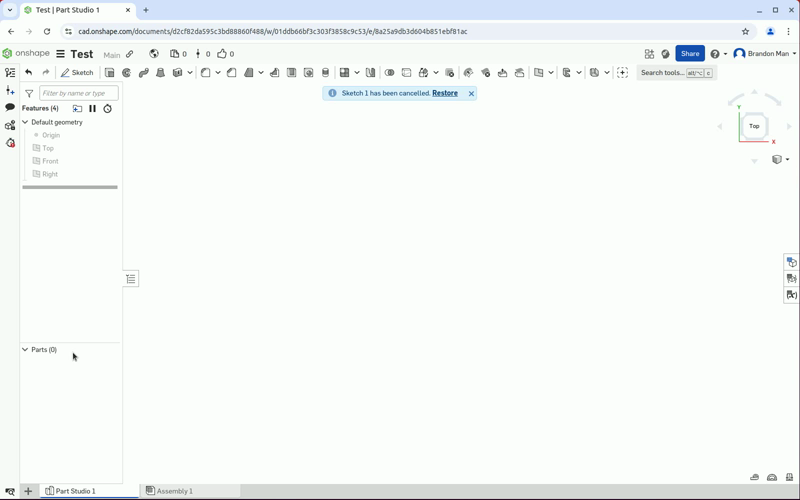
key_down(shift)
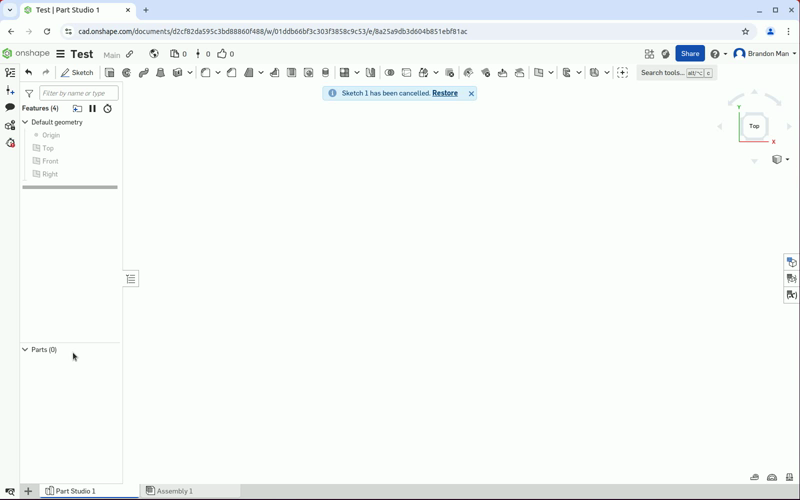
key(up)
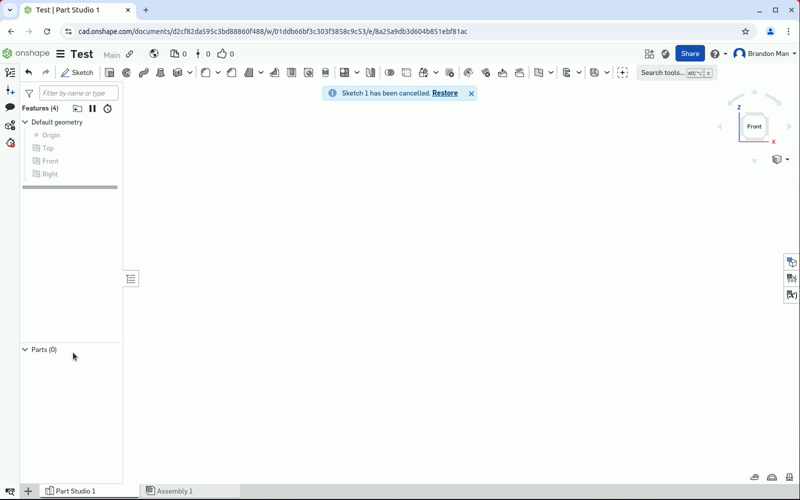
key_up(shift)
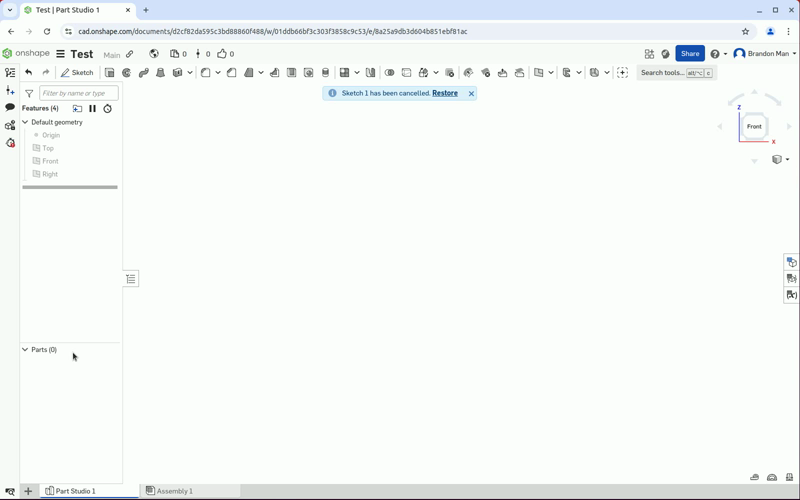
mouse_move(73, 352)
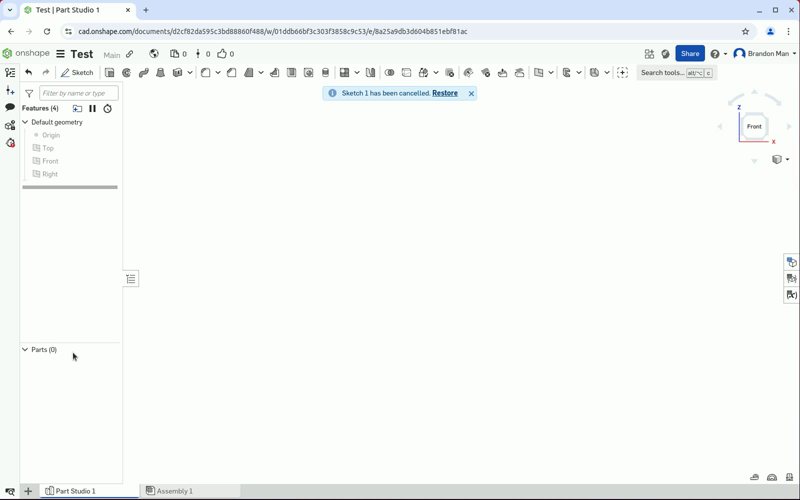
key(shift+y)
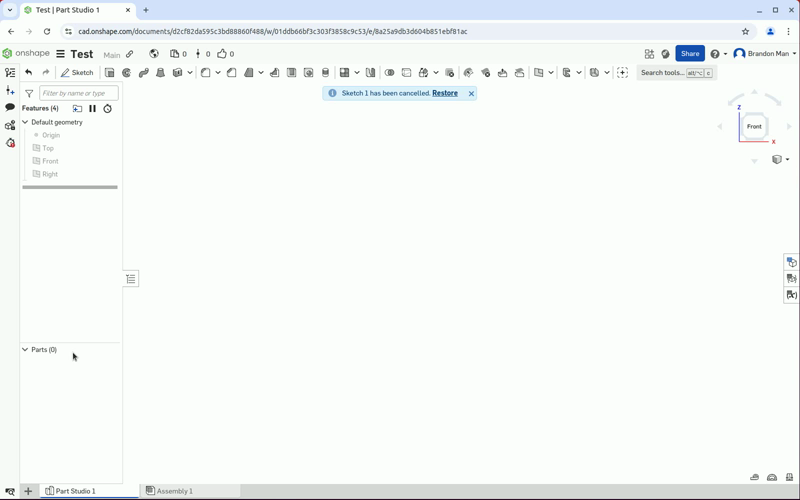
key(shift+s)
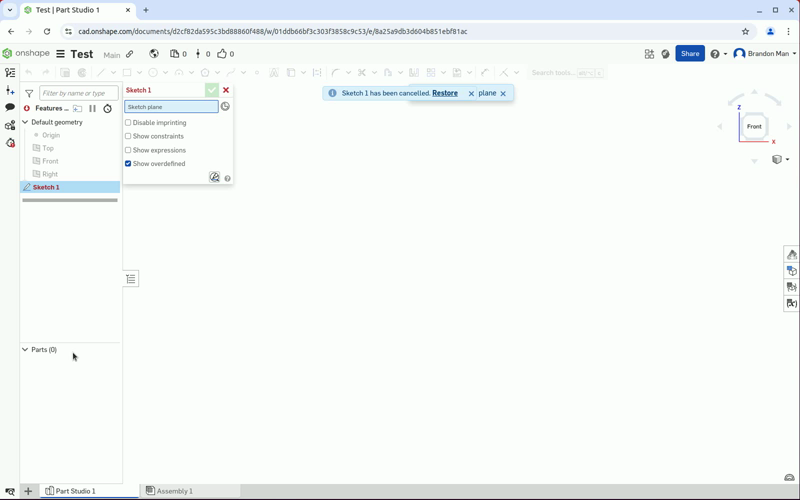
mouse_move(73, 163)
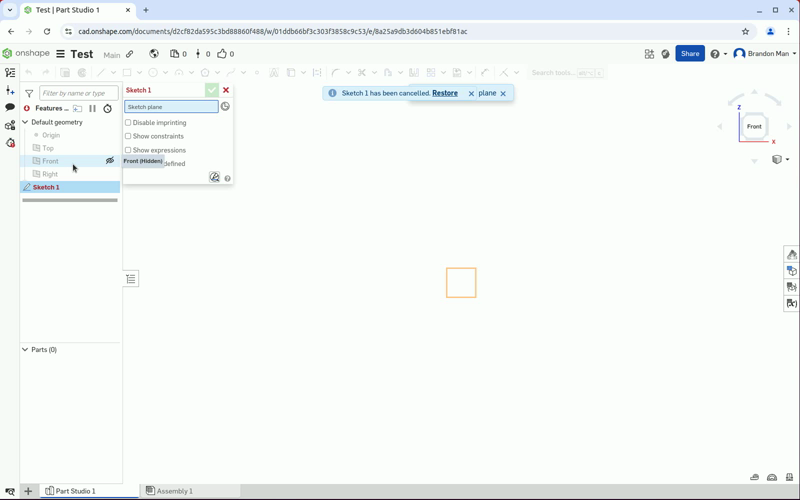
click(73, 163)
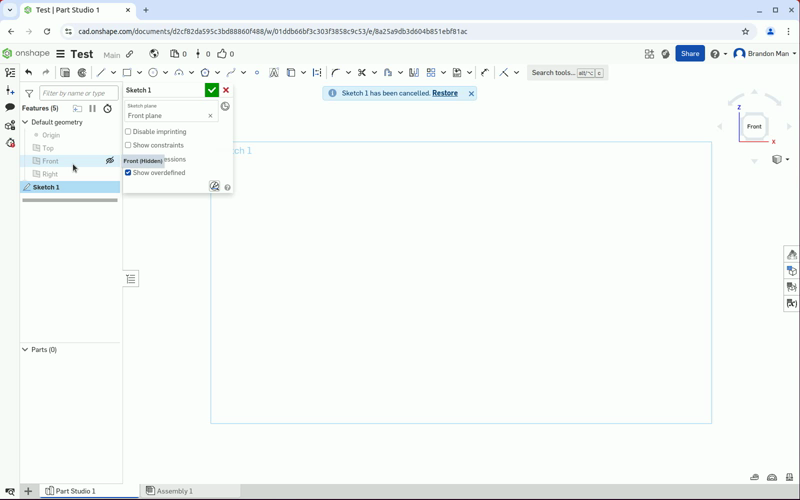
mouse_move(73, 352)
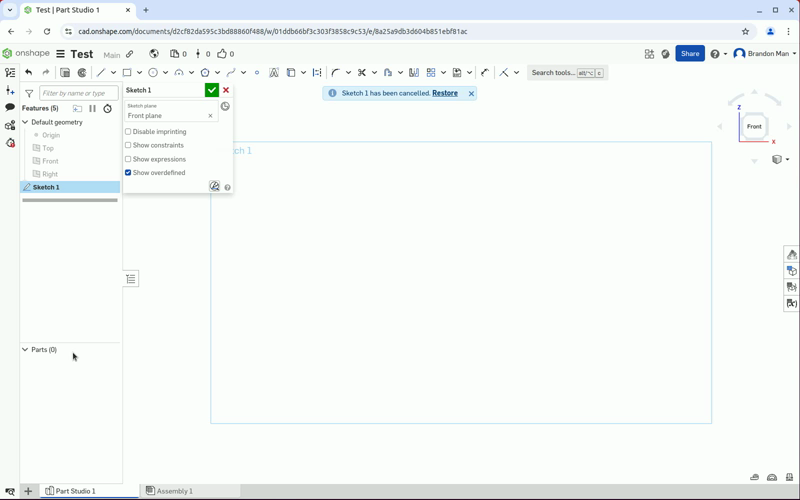
key(y)
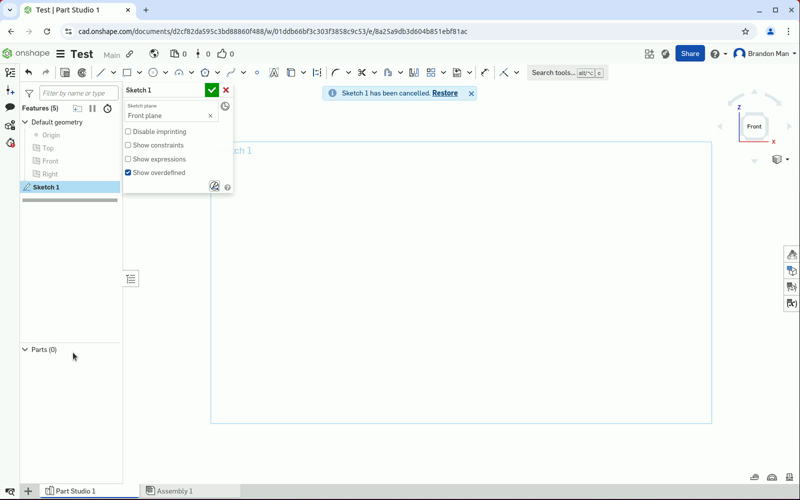
key(l)
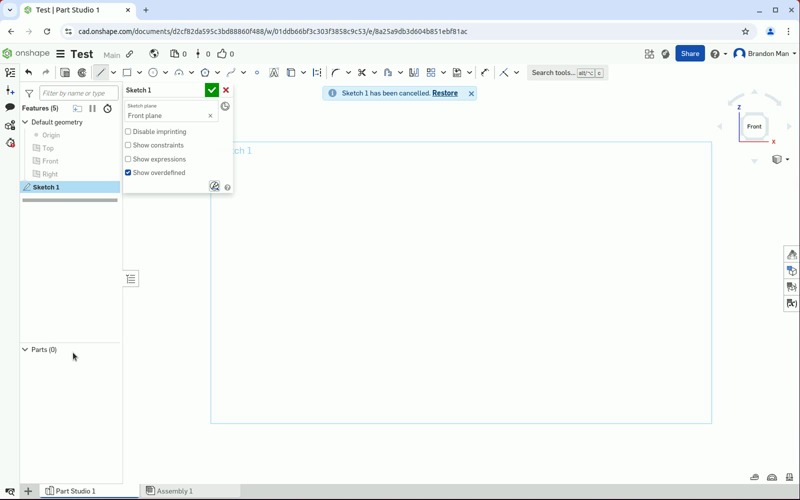
key_down(shift)
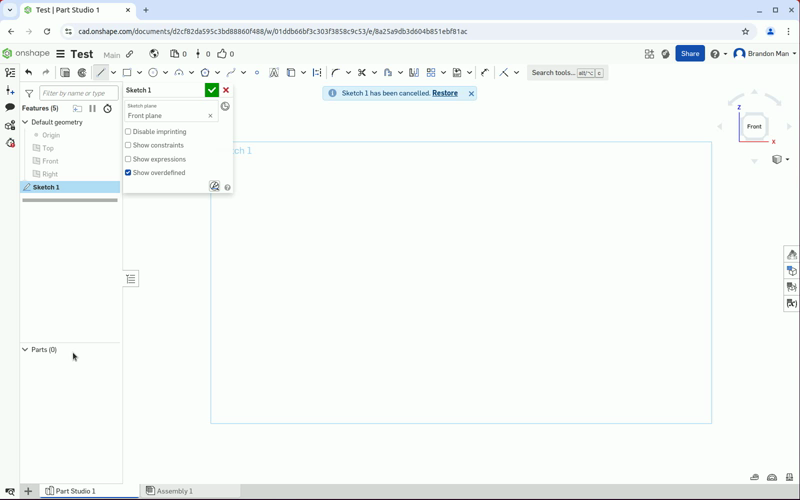
mouse_move(460, 282)
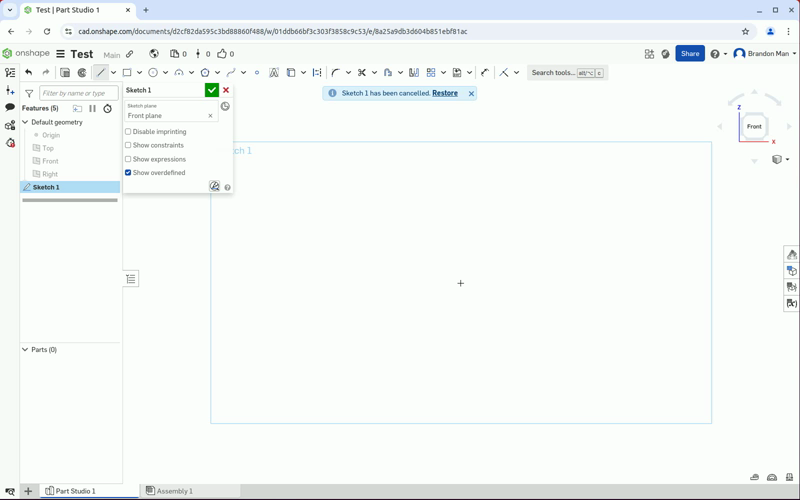
click(460, 282)
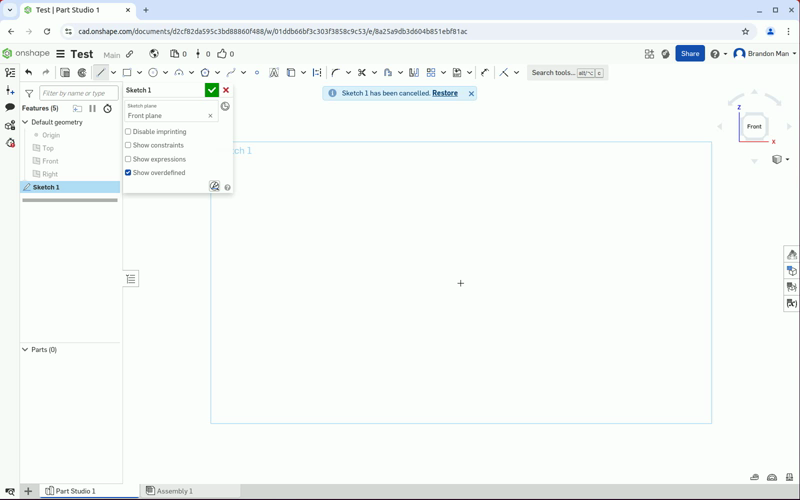
key_up(shift)
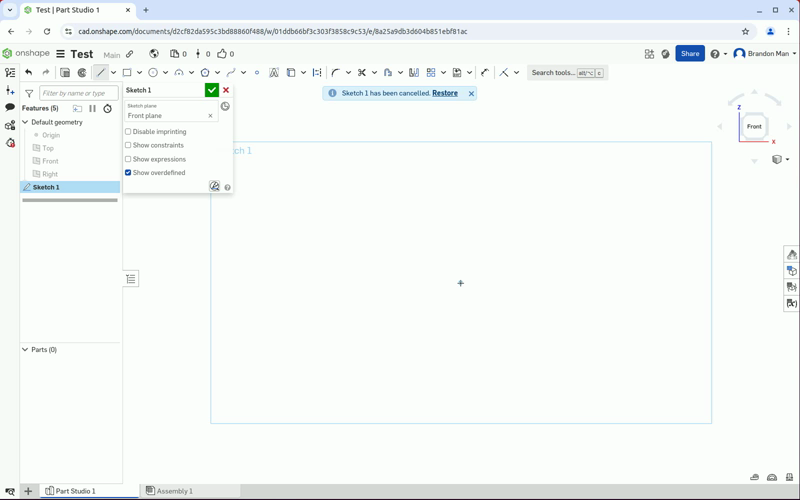
key_down(shift)
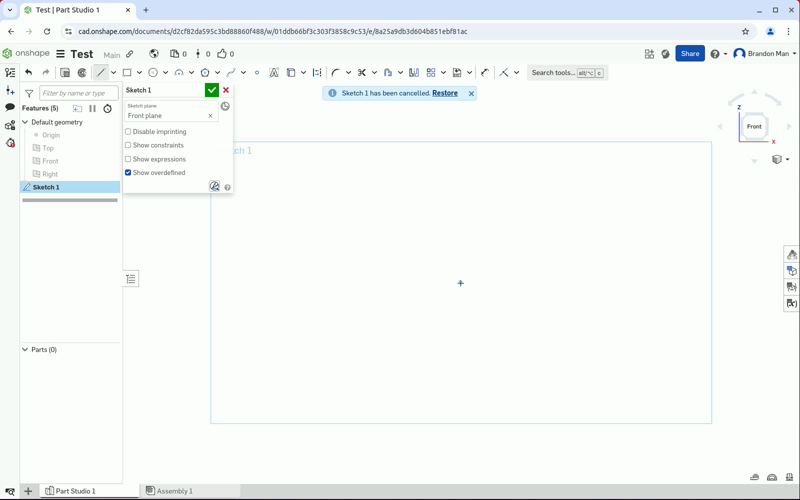
mouse_move(559, 282)
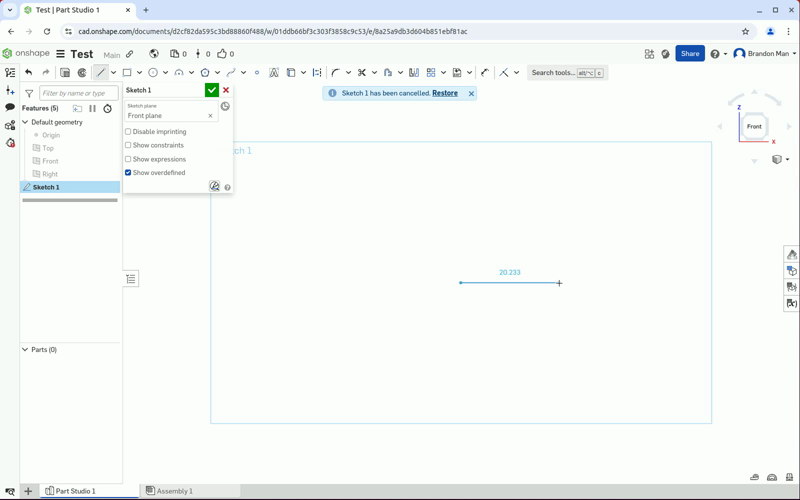
click(559, 282)
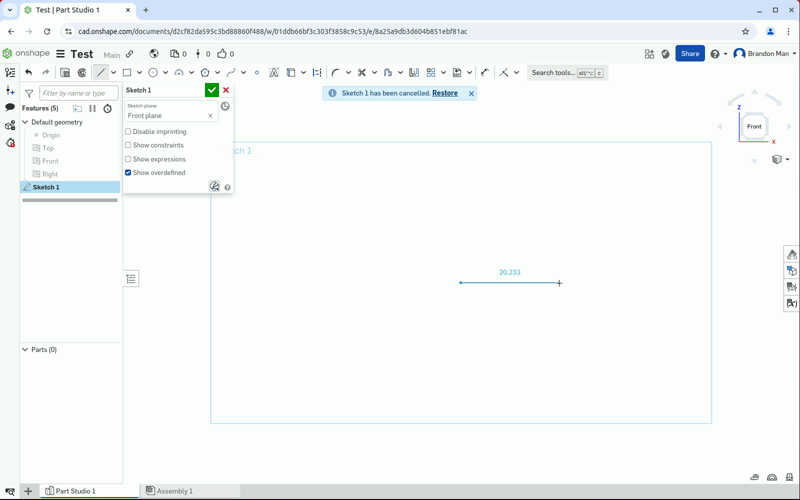
key_up(shift)
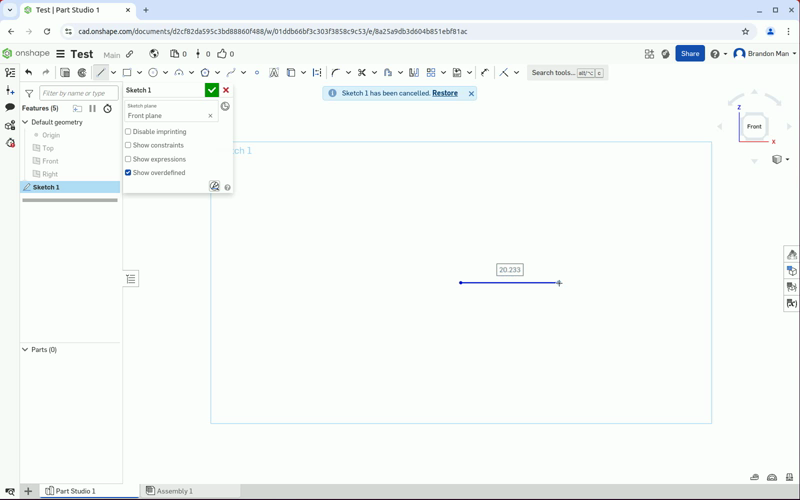
key_down(shift)
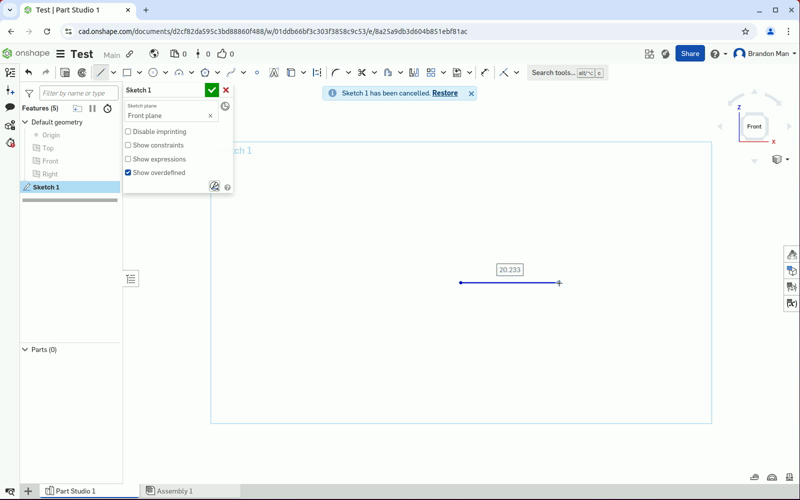
mouse_move(559, 170)
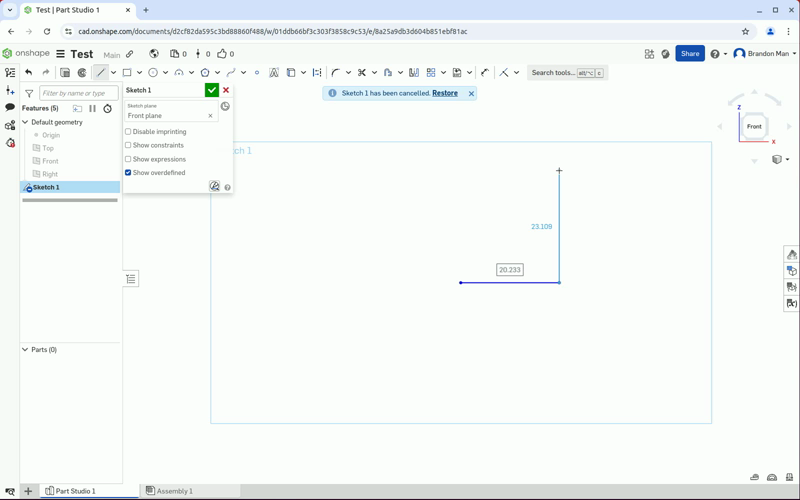
click(559, 170)
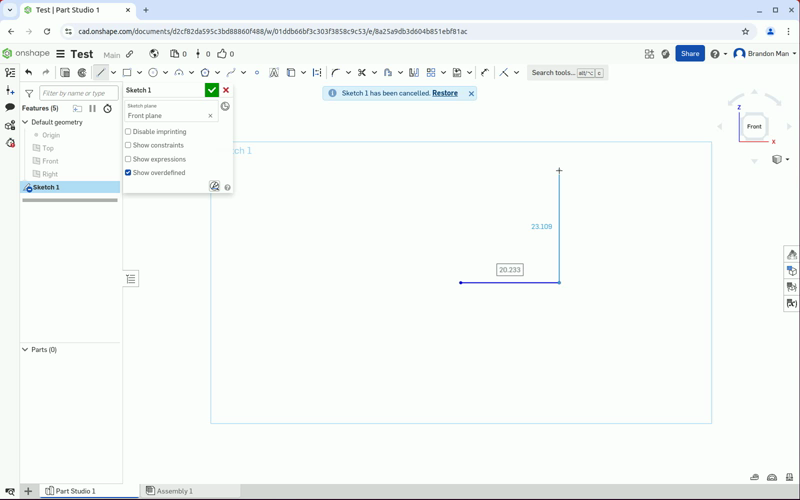
key_up(shift)
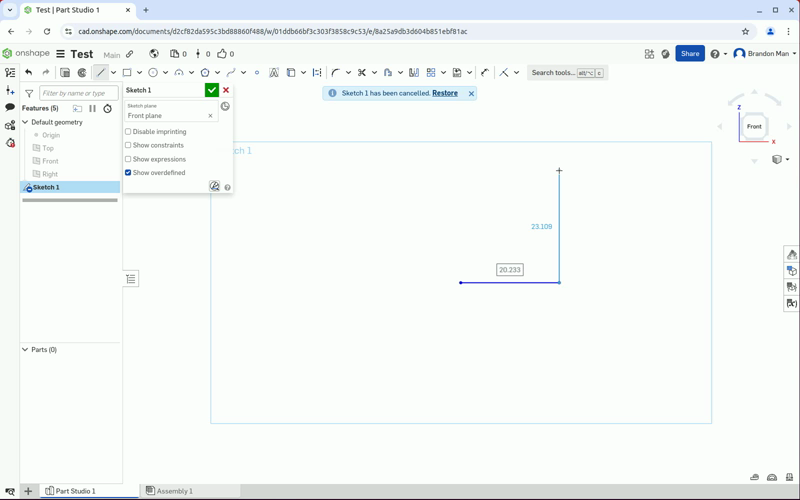
key_down(shift)
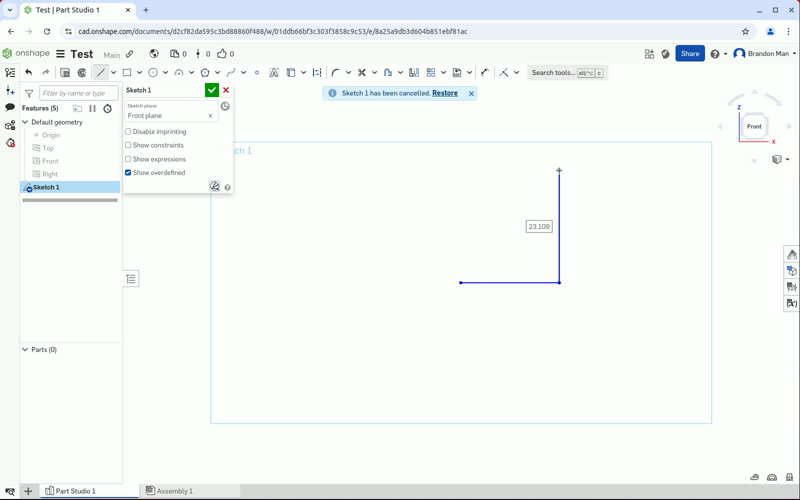
mouse_move(460, 170)
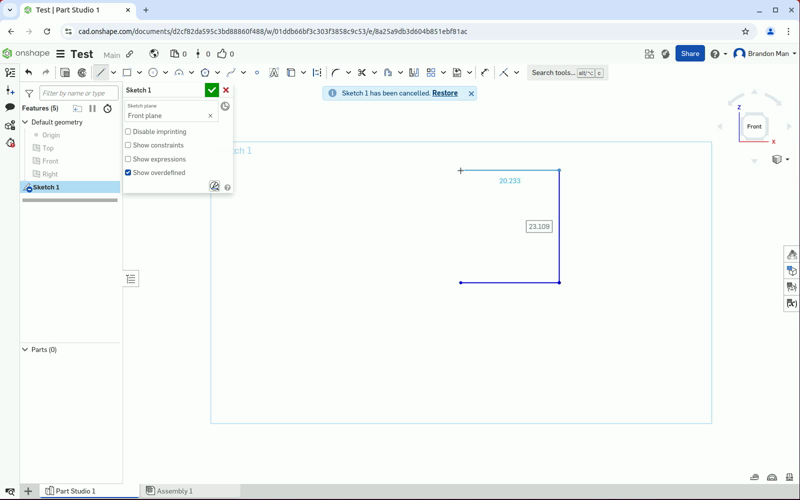
click(460, 170)
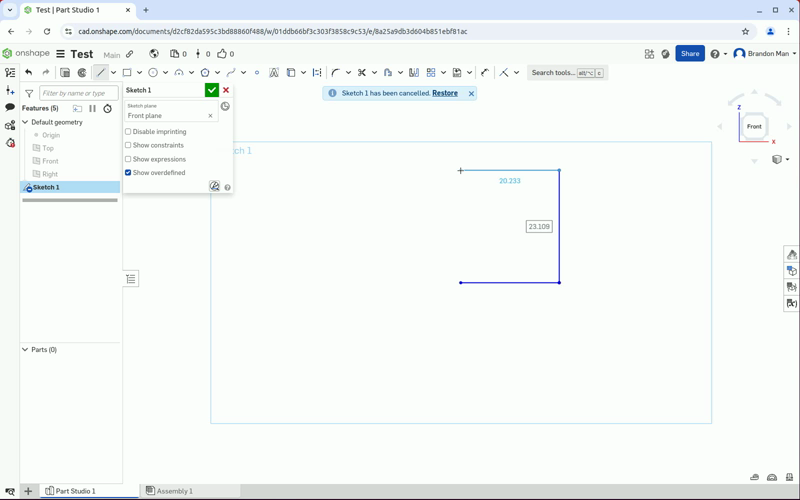
key_up(shift)
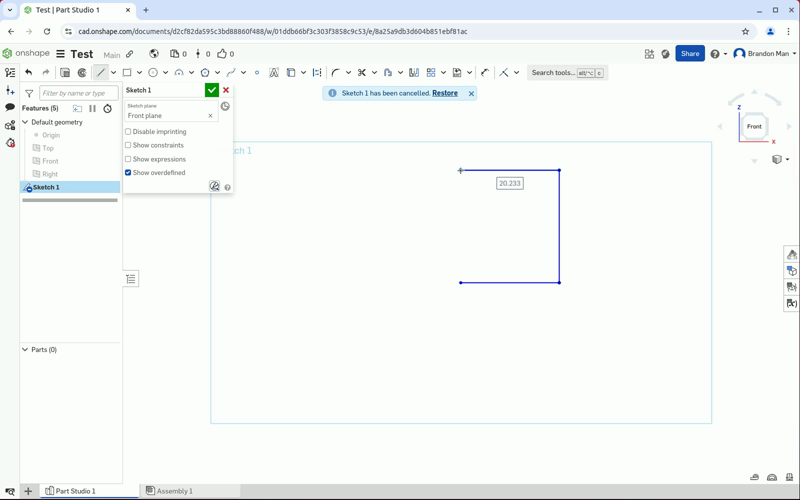
key_down(shift)
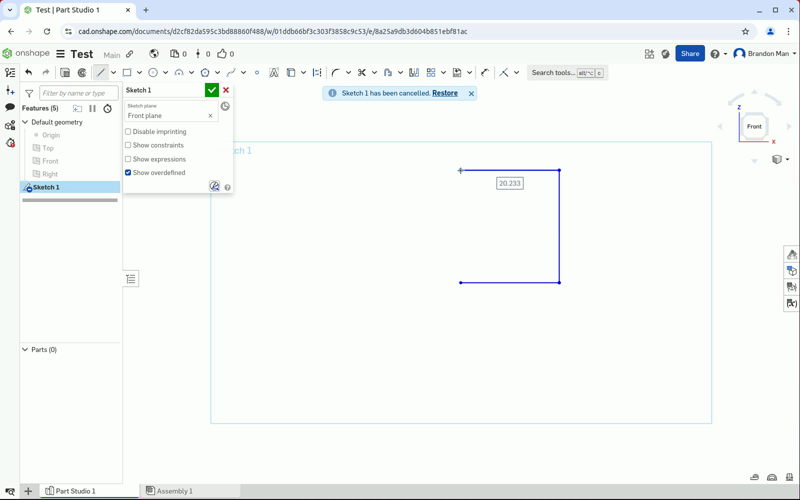
mouse_move(460, 282)
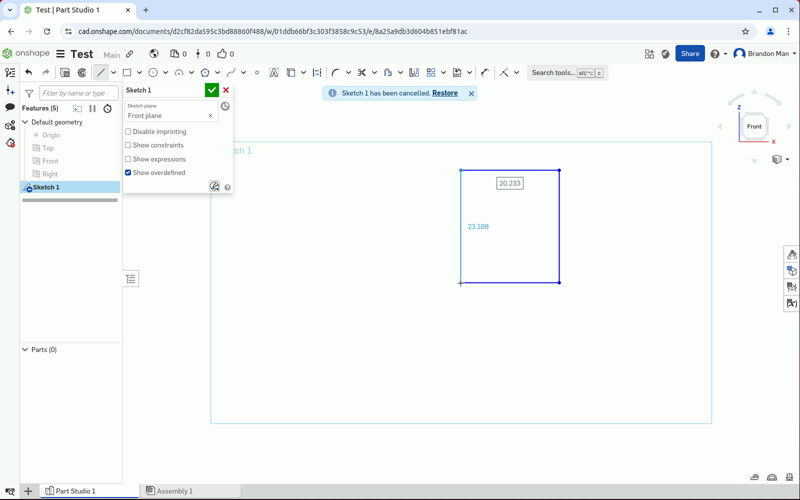
key_up(shift)
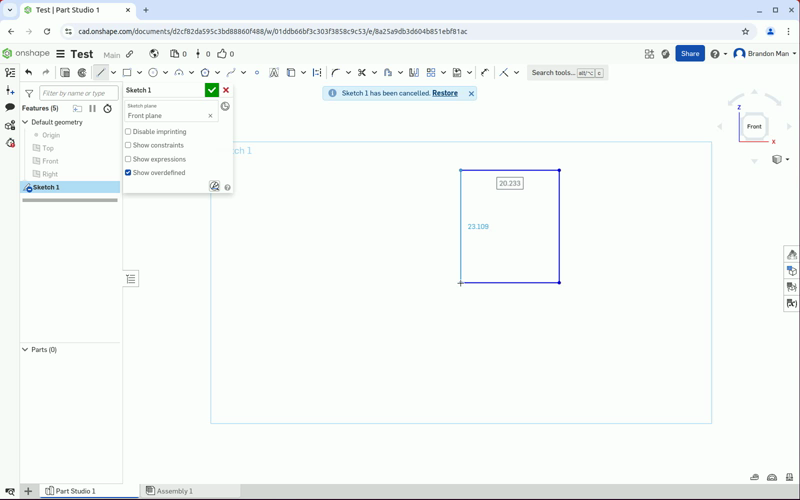
click(460, 282)
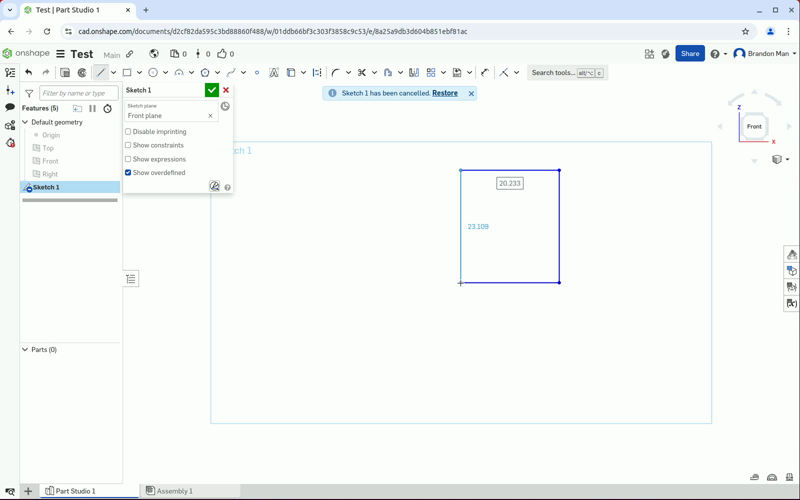
key(esc)
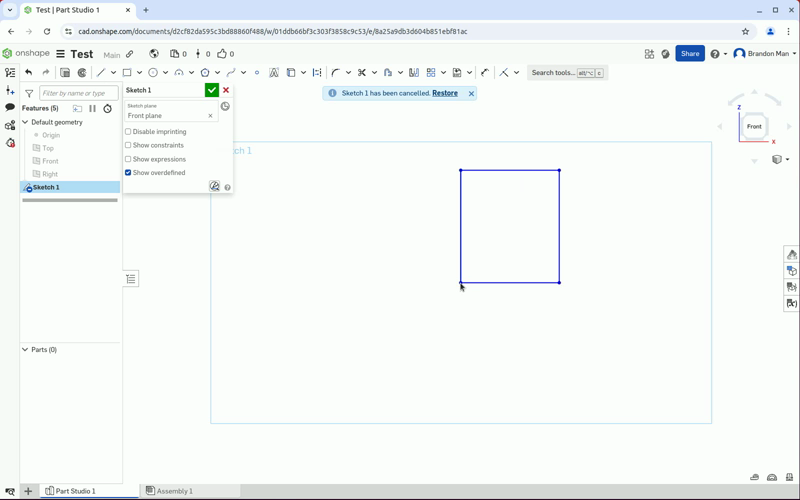
mouse_move(481, 260)
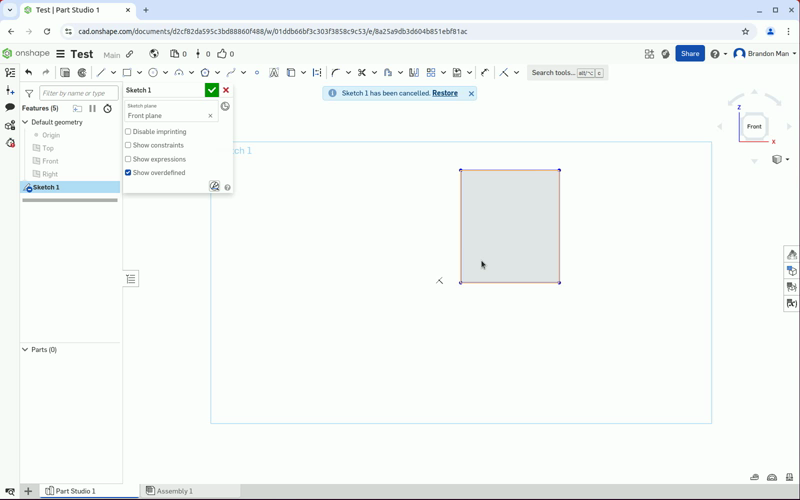
click(481, 260)
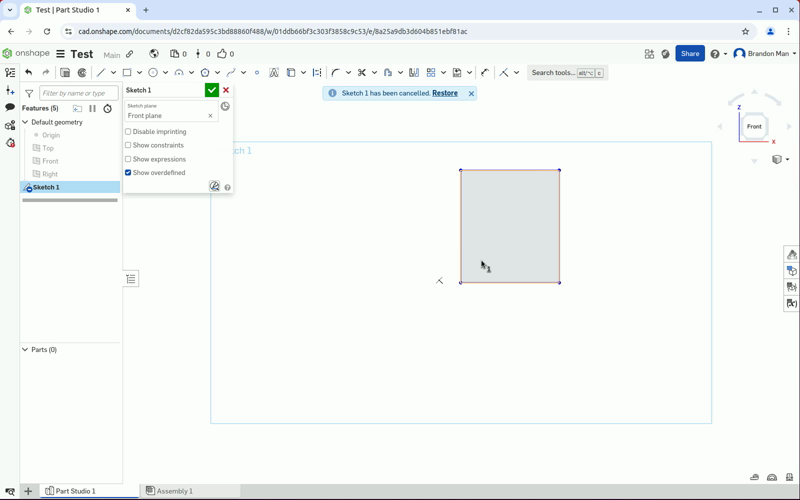
mouse_move(73, 352)
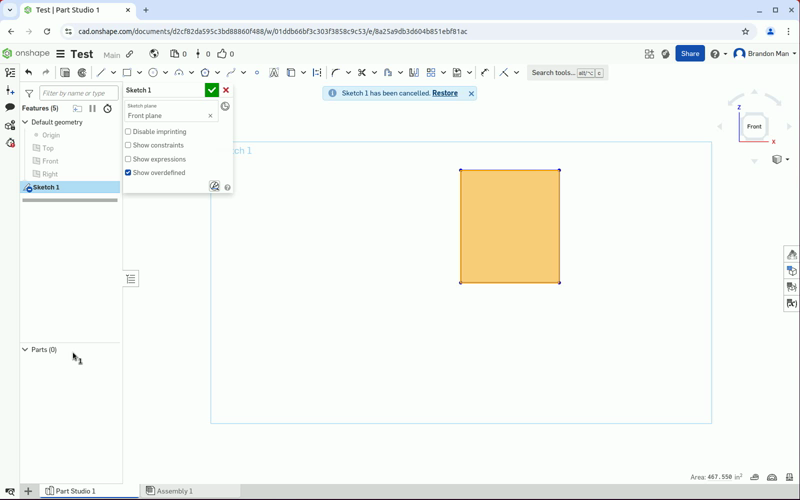
key(shift+y)
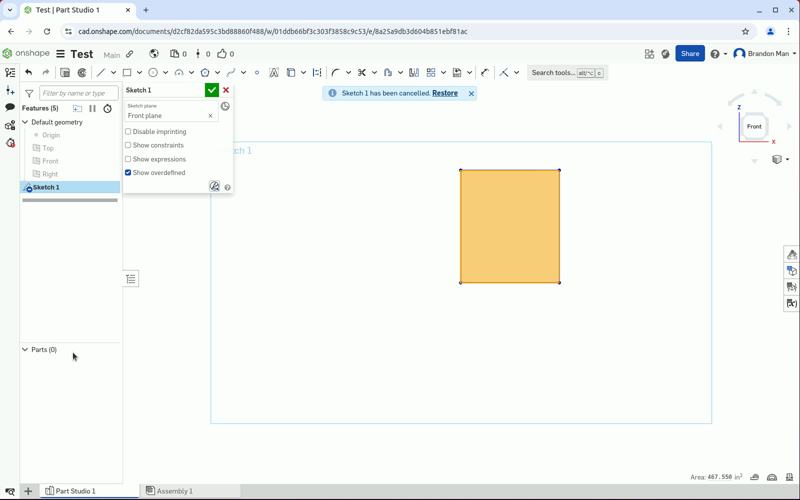
key(shift+e)
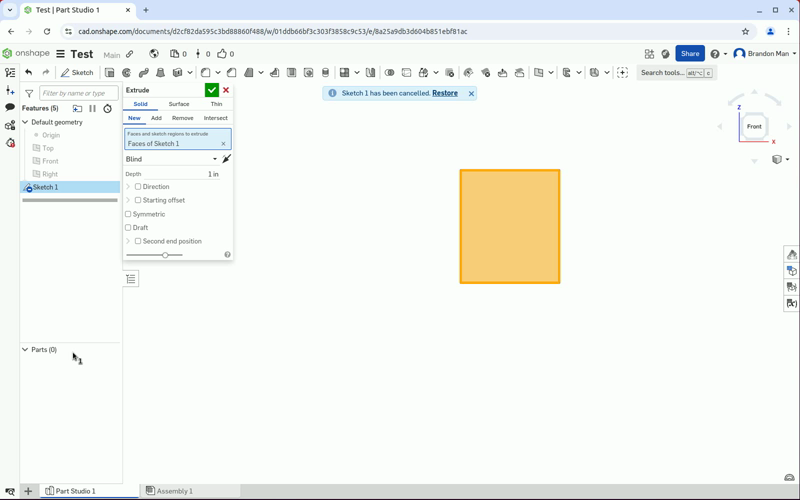
mouse_move(143, 106)
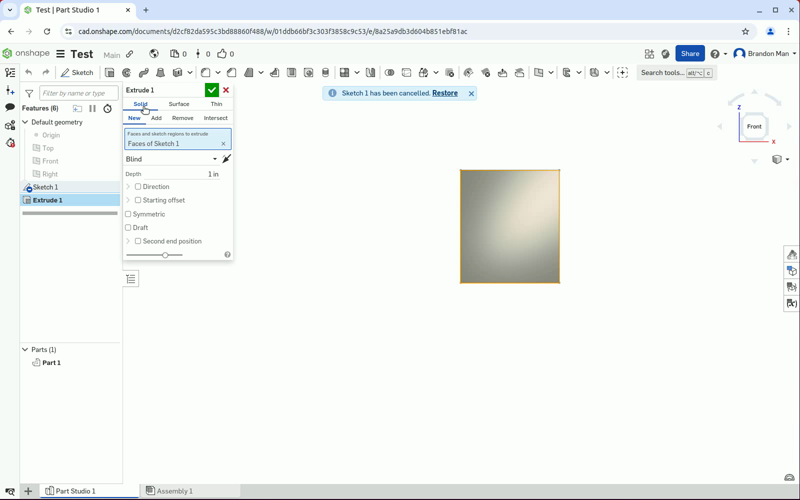
click(143, 106)
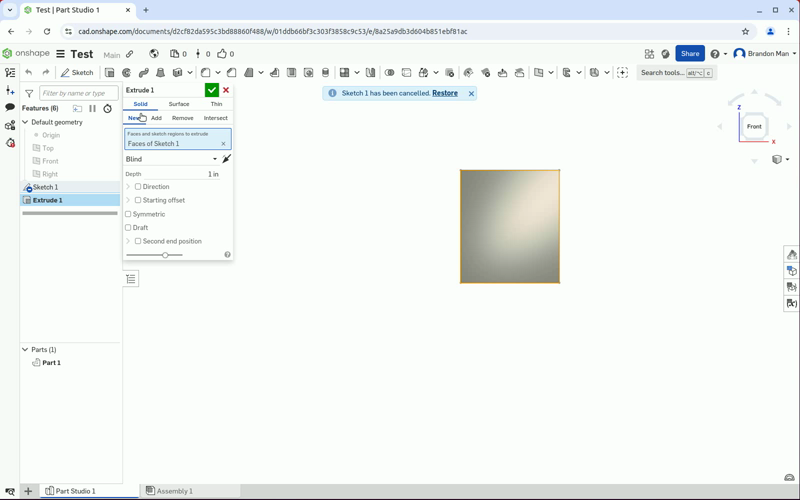
mouse_move(137, 120)
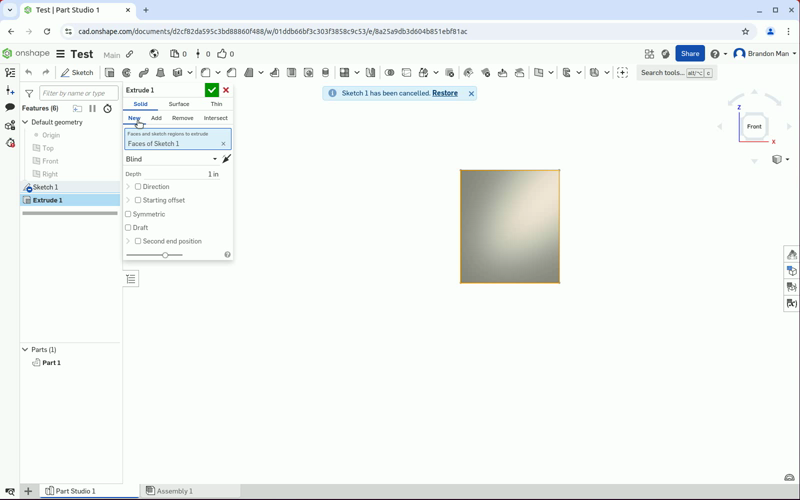
click(137, 120)
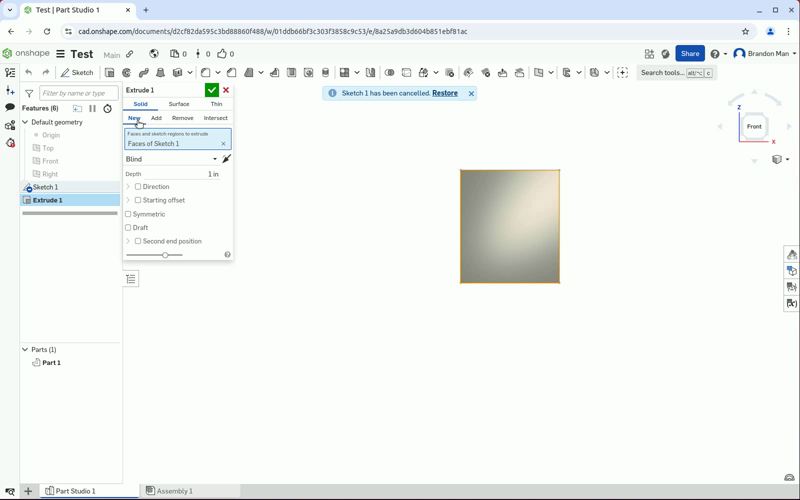
key(tab, 4)
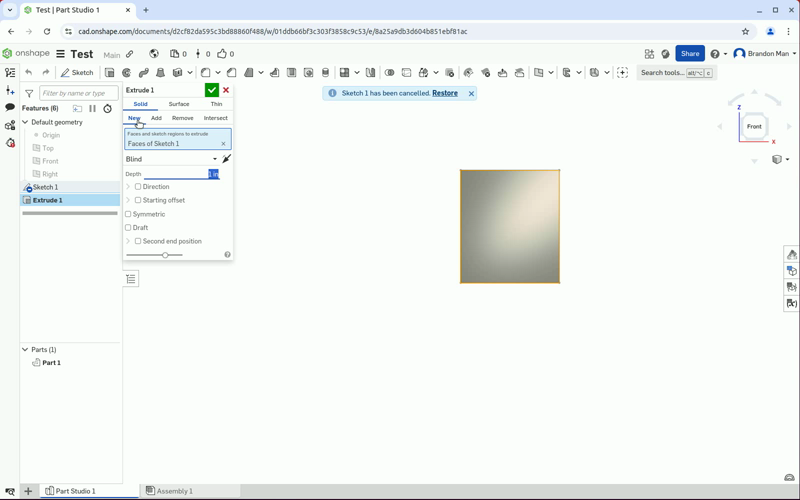
text(-16.128)
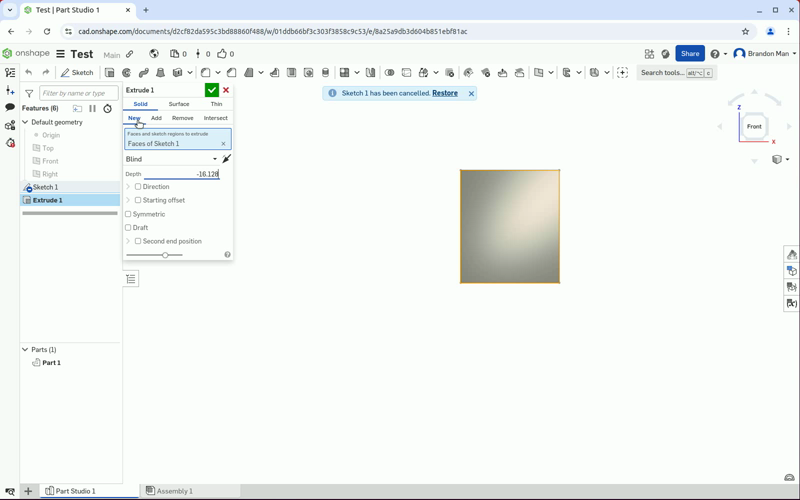
key(enter)
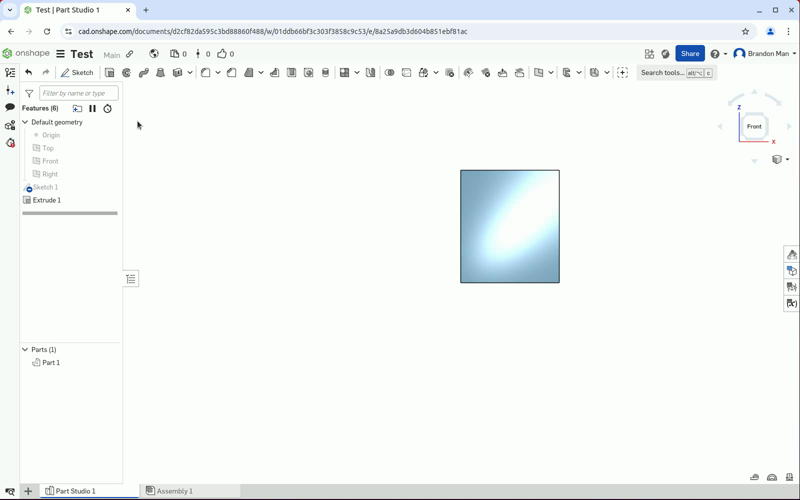
key(shift+h)
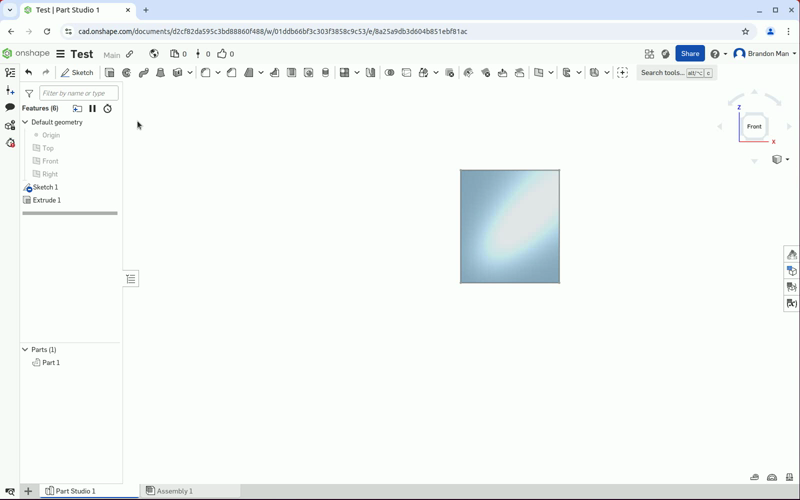
key(shift+h)
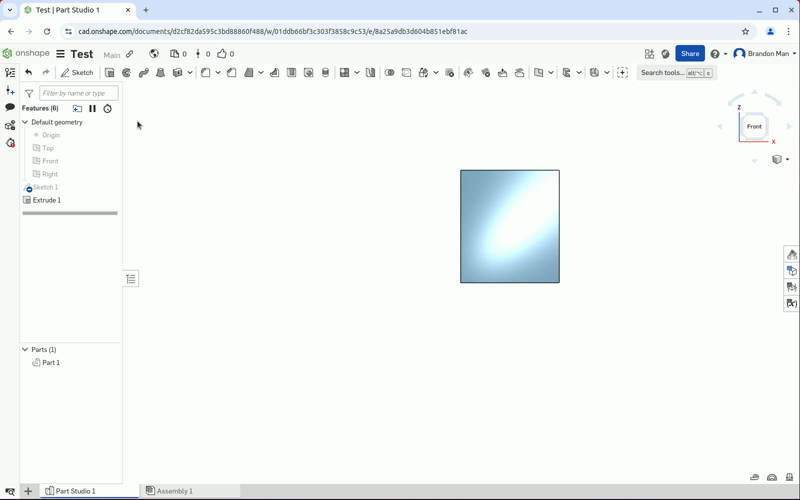
mouse_move(73, 189)
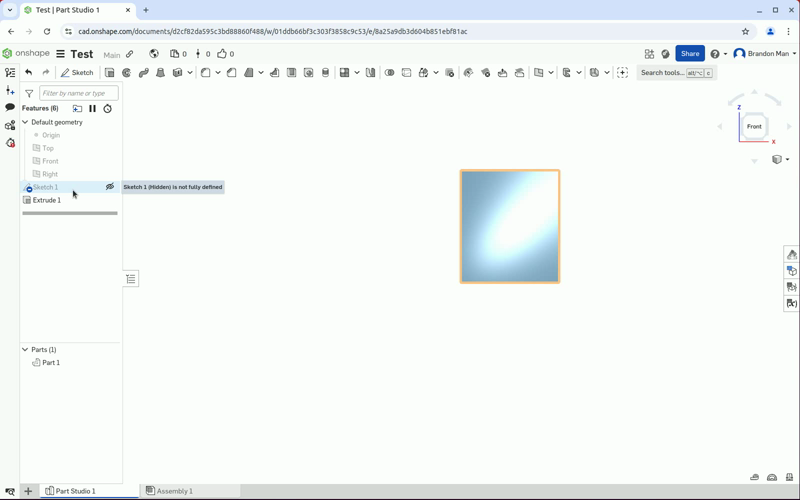
click(73, 189)
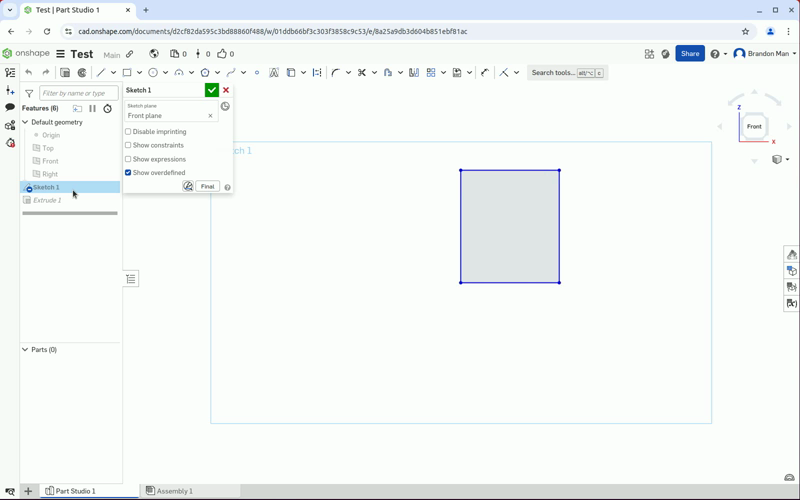
mouse_move(229, 92)
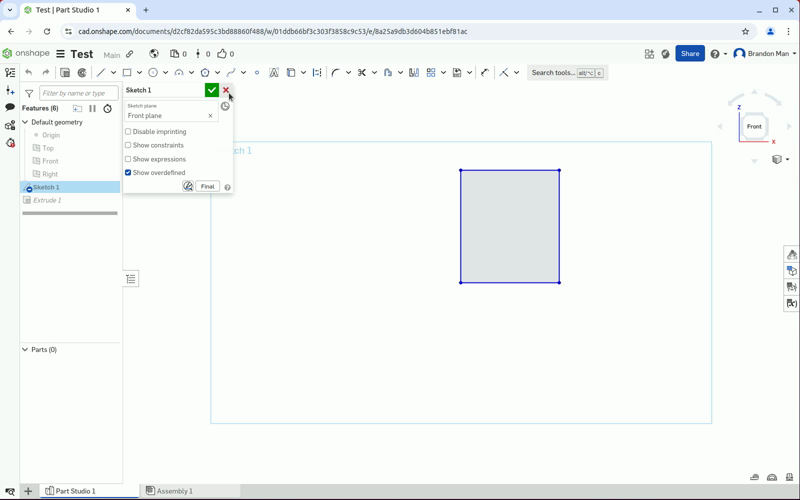
click(229, 92)
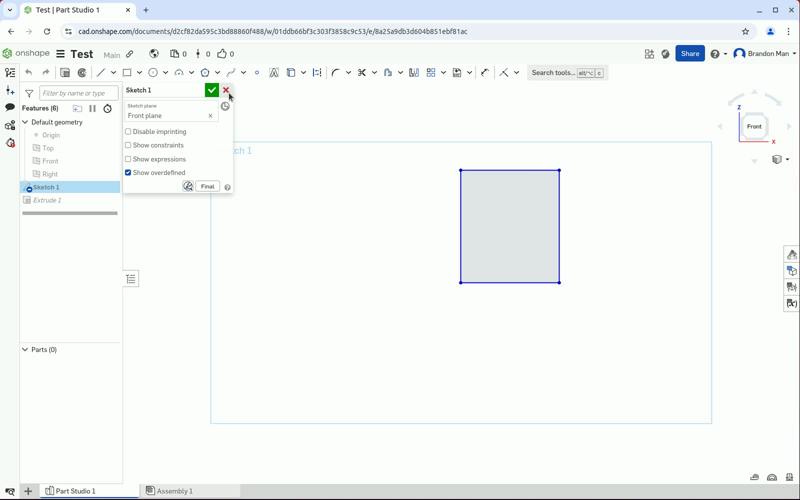
key(shift+s)
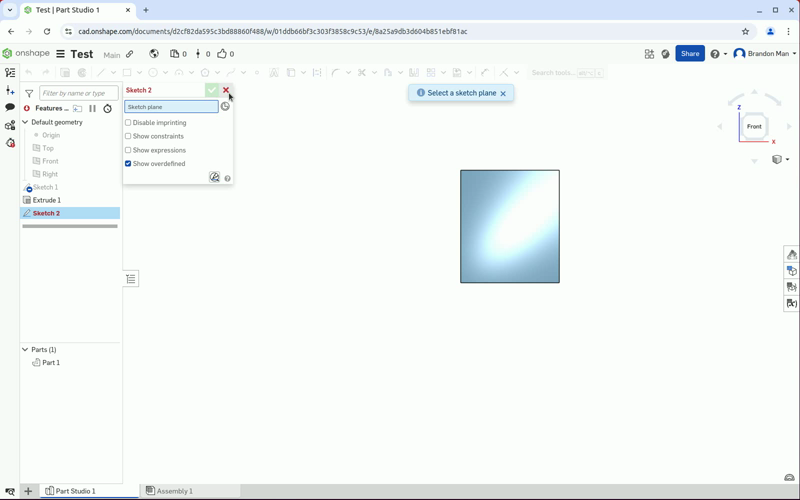
mouse_move(73, 163)
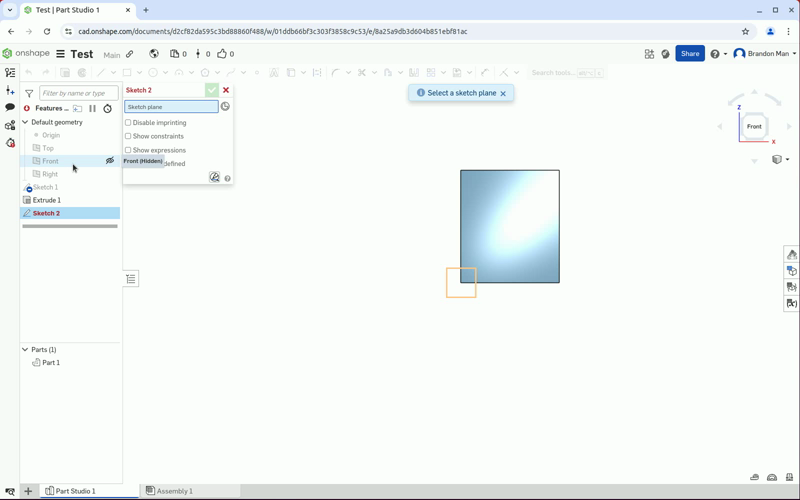
click(73, 163)
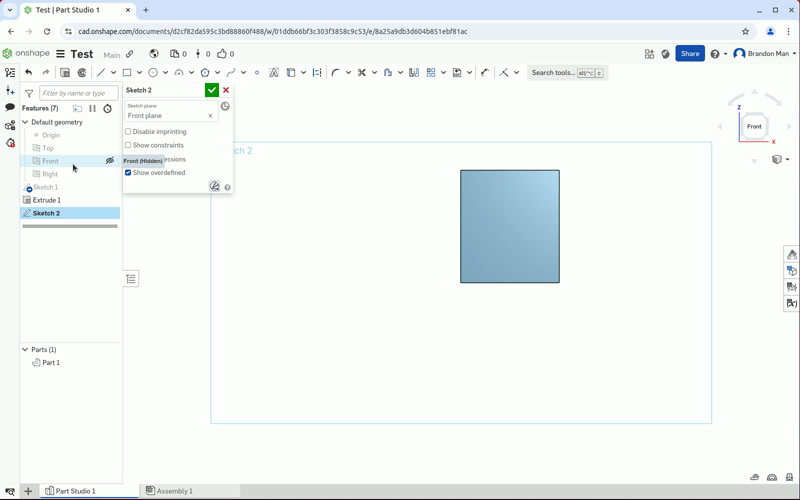
mouse_move(73, 352)
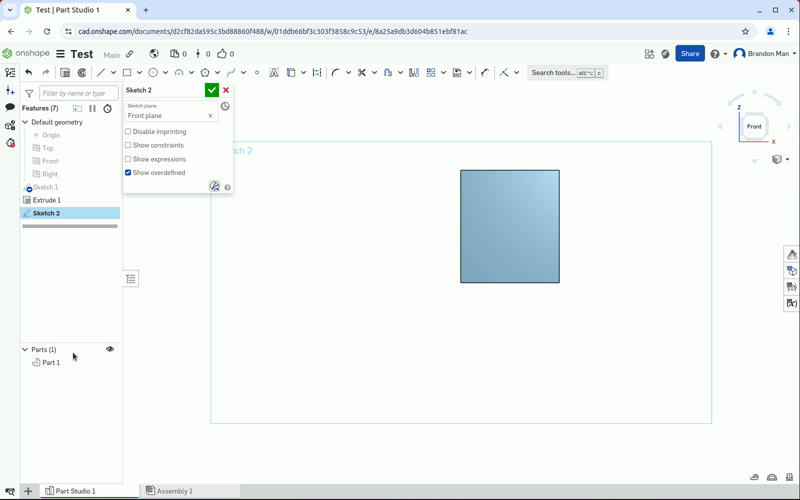
key(y)
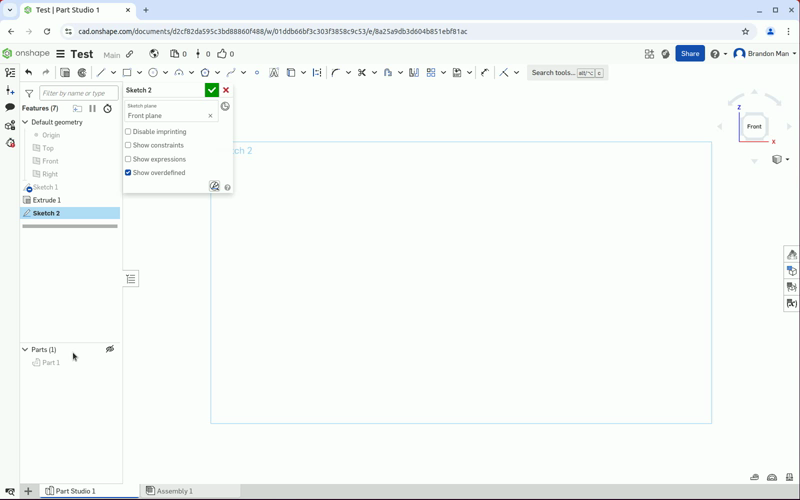
key(l)
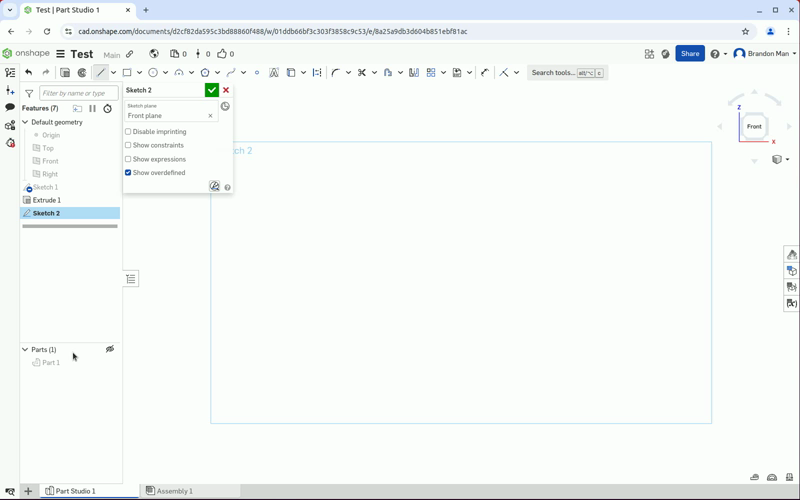
key_down(shift)
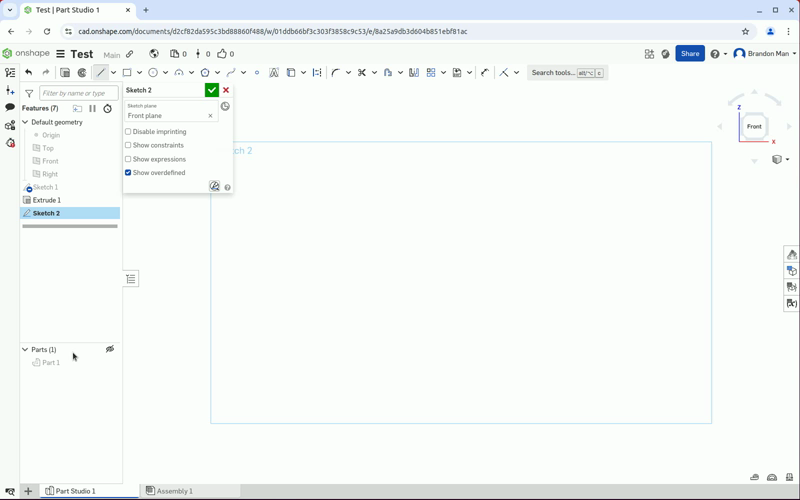
mouse_move(460, 282)
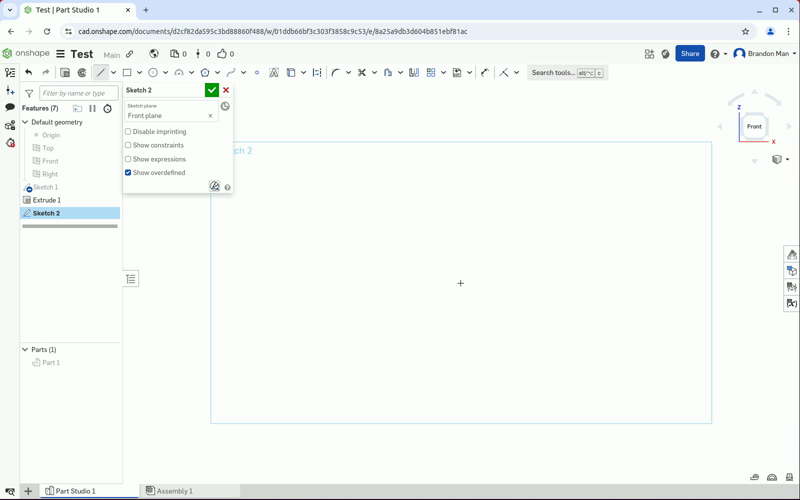
click(460, 282)
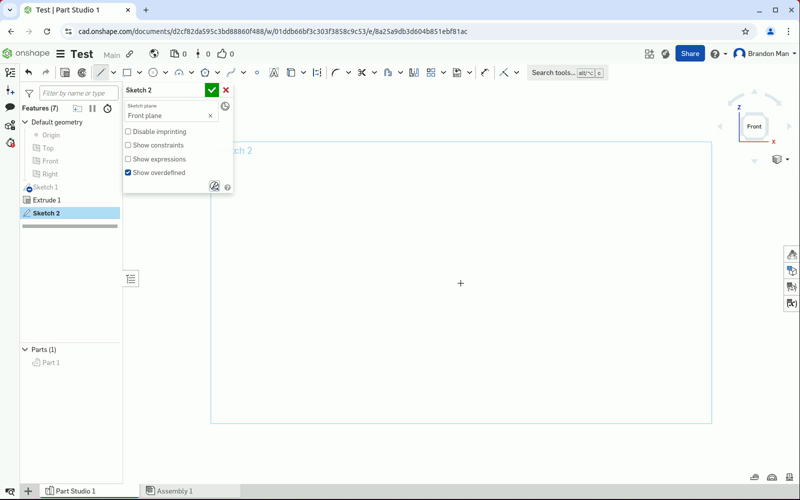
key_up(shift)
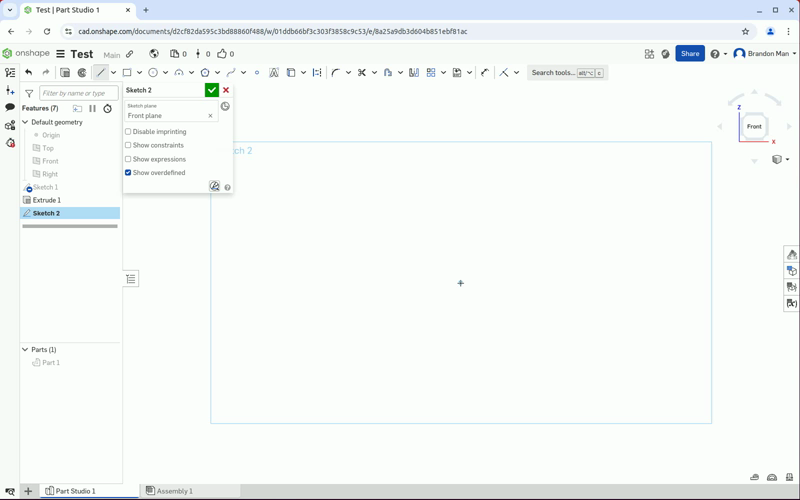
key_down(shift)
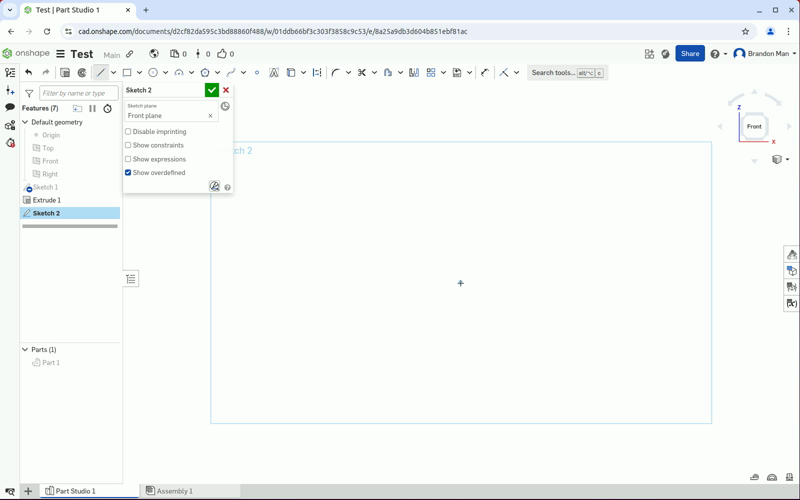
mouse_move(558, 282)
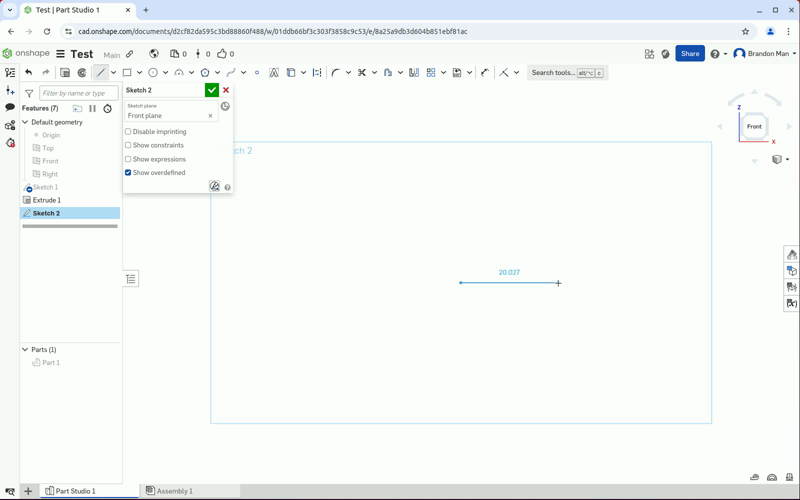
click(558, 282)
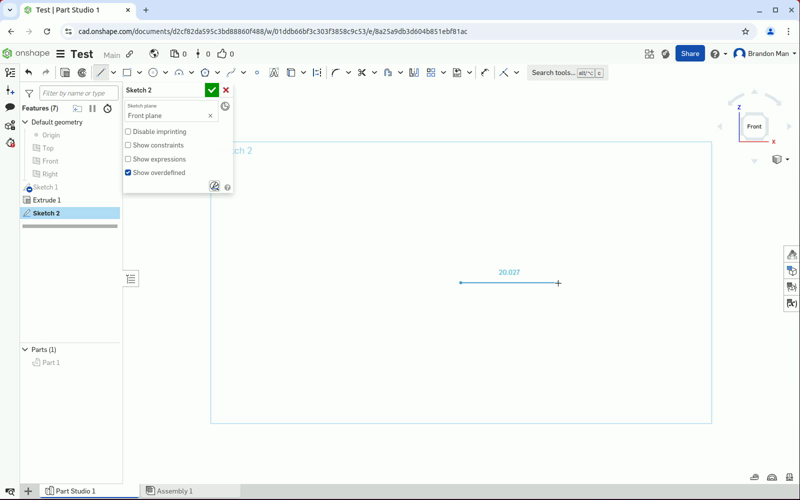
key_up(shift)
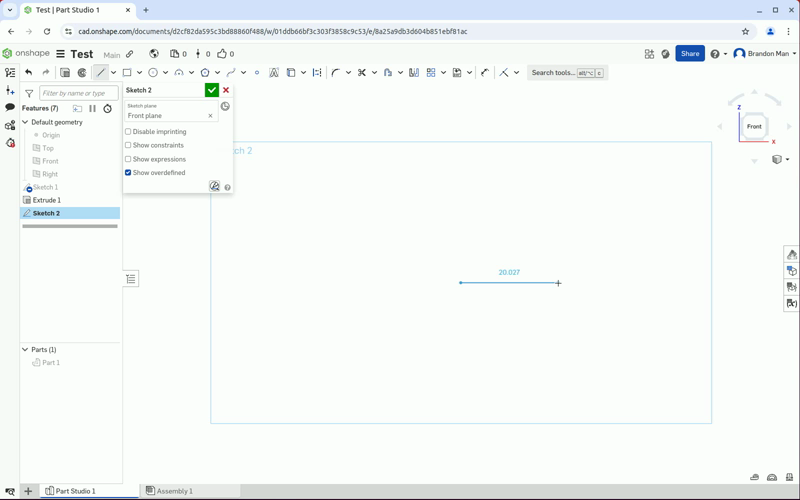
key_down(shift)
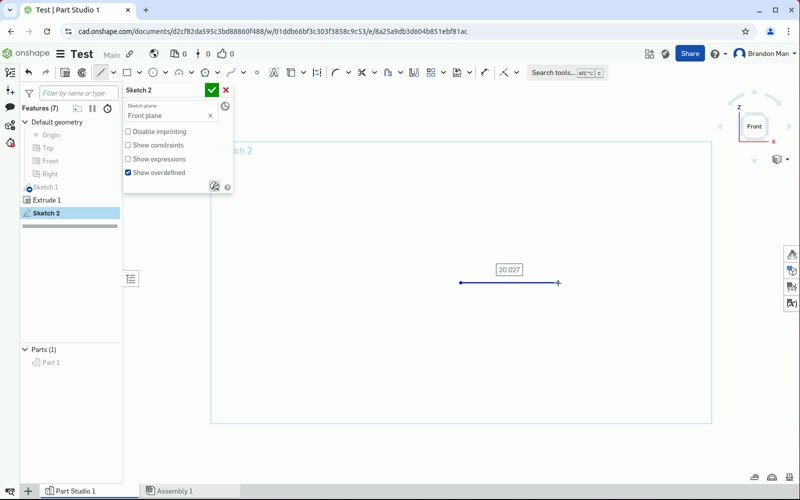
mouse_move(588, 282)
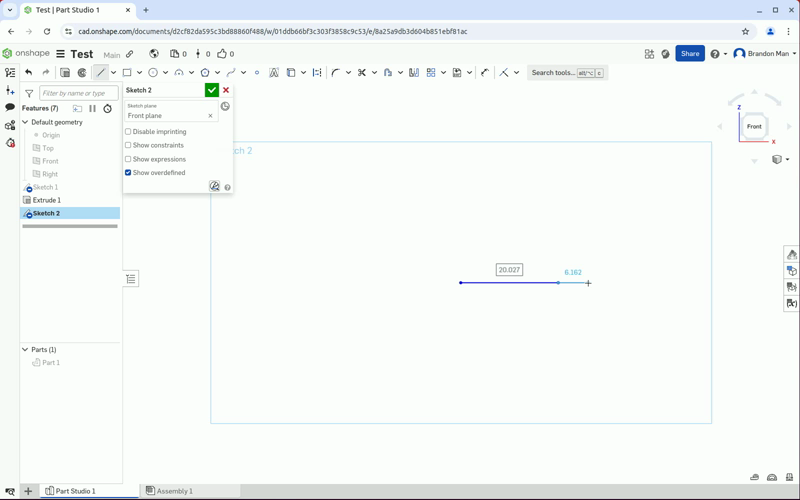
mouse_move(558, 268)
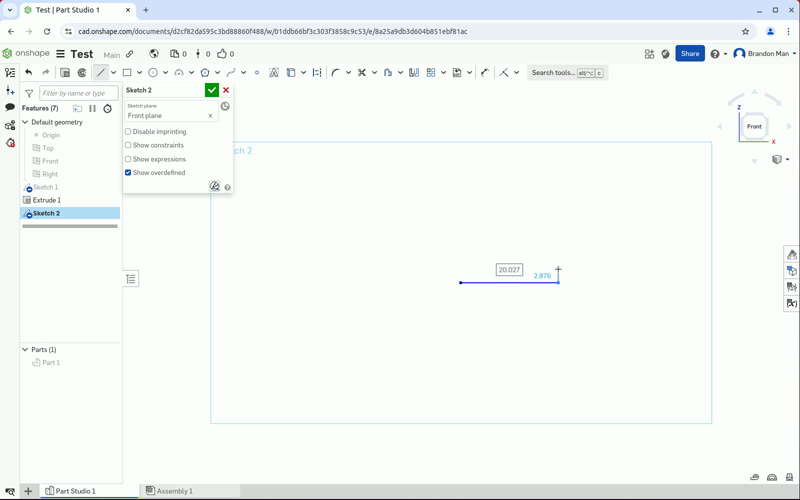
click(558, 268)
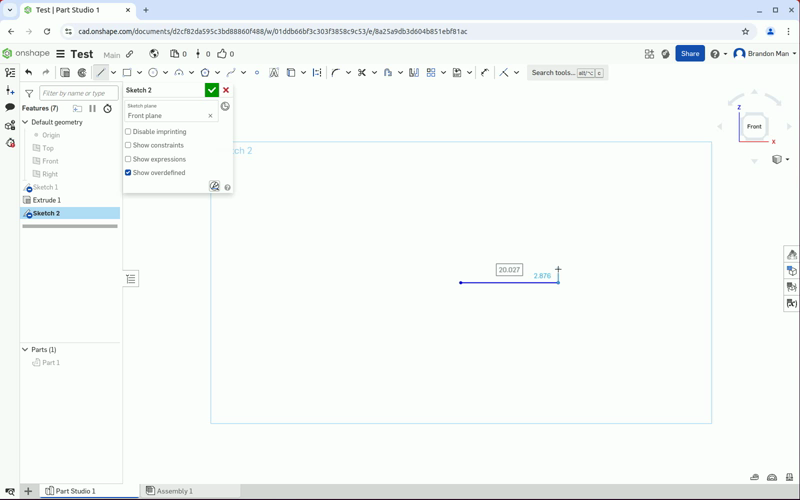
key_up(shift)
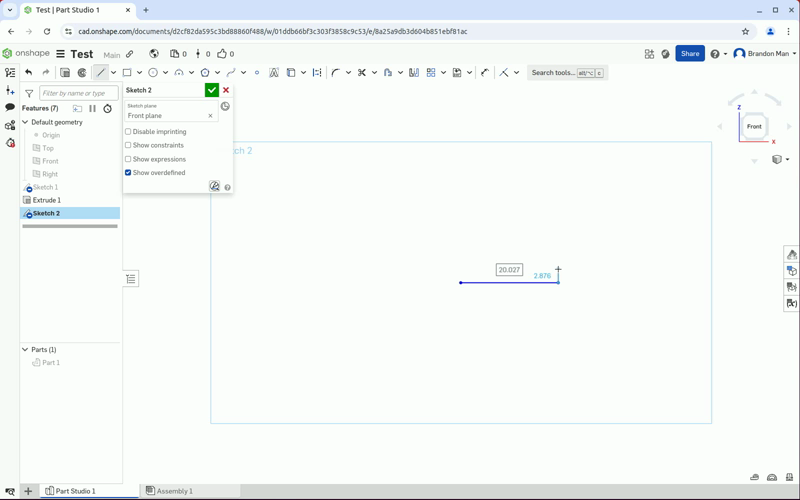
key_down(shift)
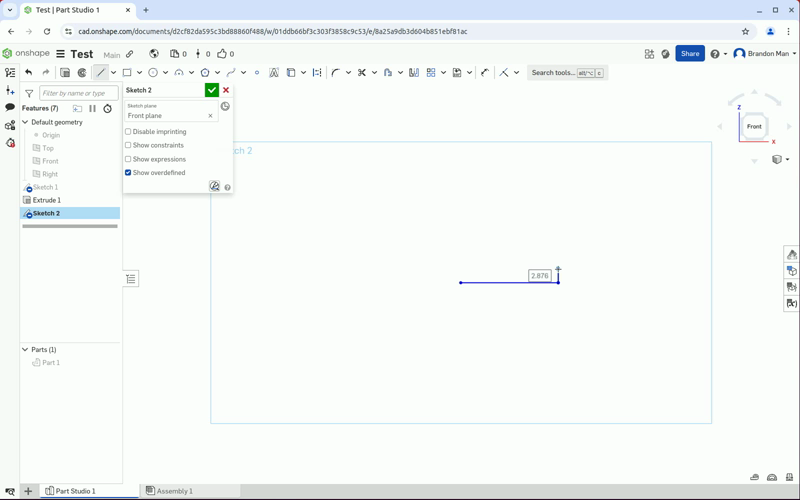
mouse_move(460, 268)
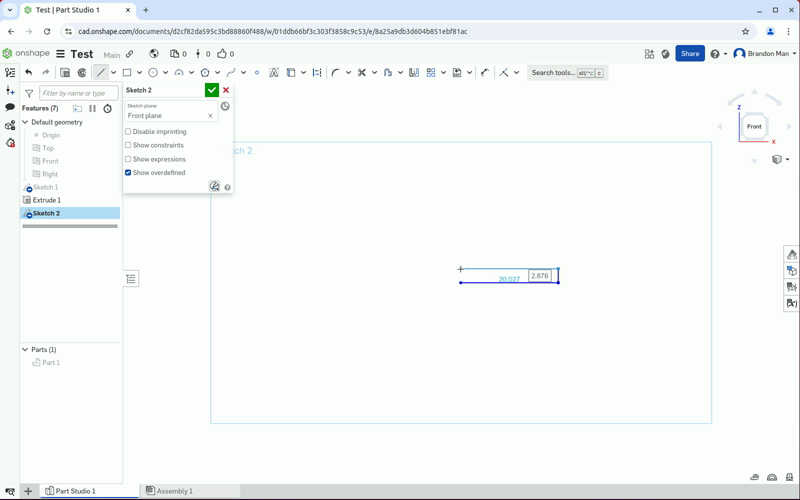
click(460, 268)
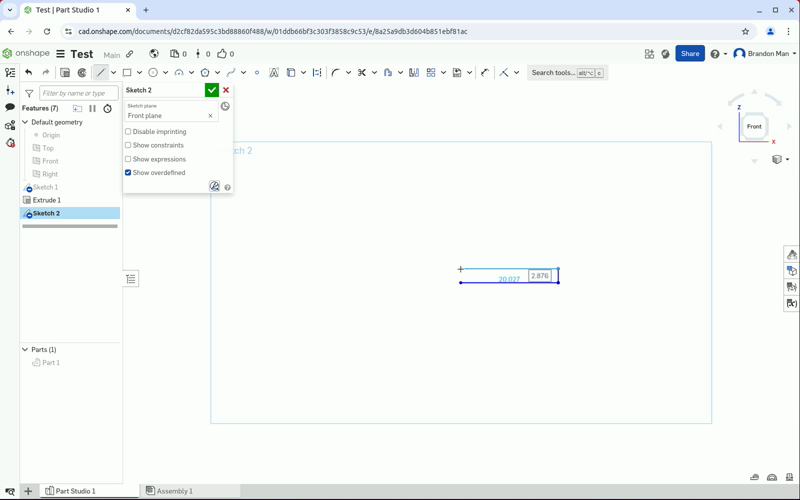
key_up(shift)
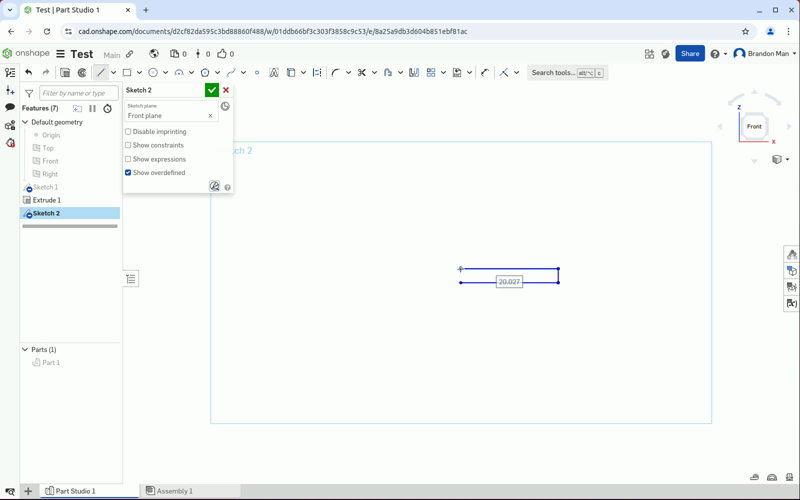
mouse_move(490, 268)
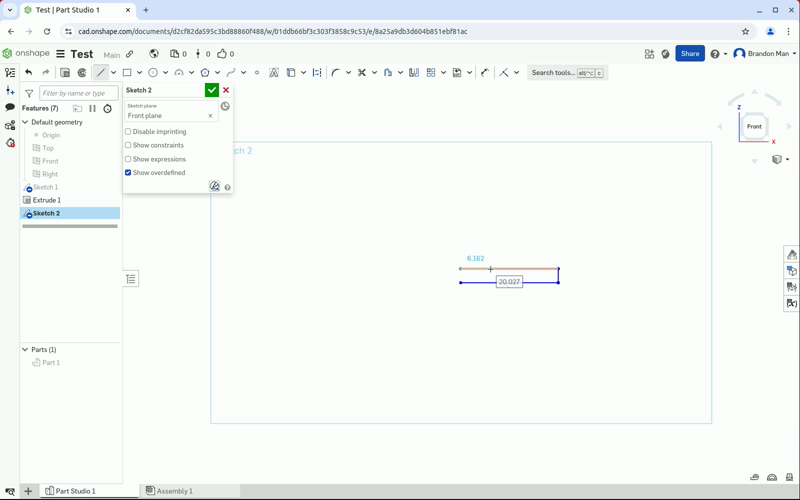
key_down(shift)
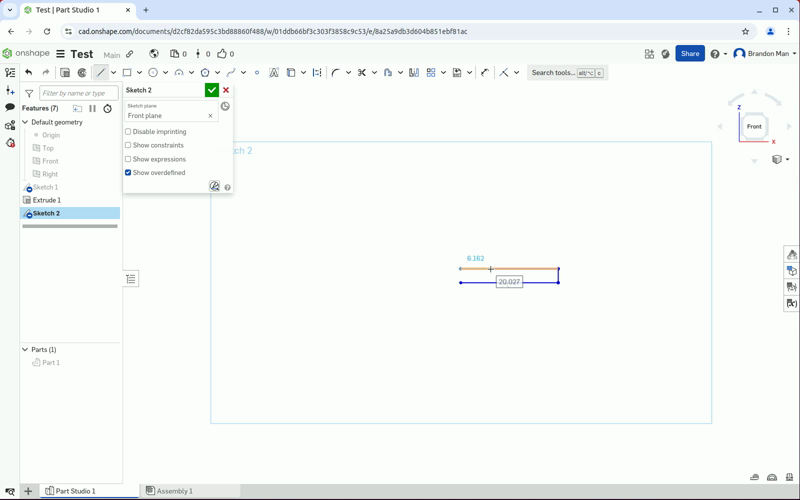
mouse_move(460, 282)
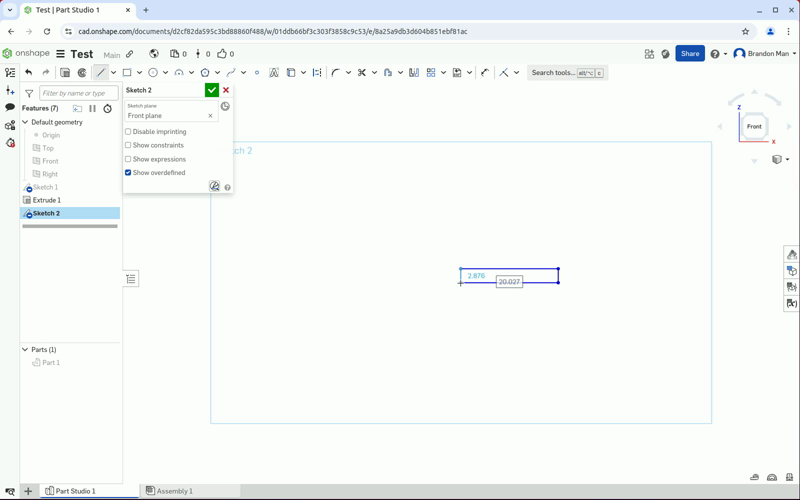
key_up(shift)
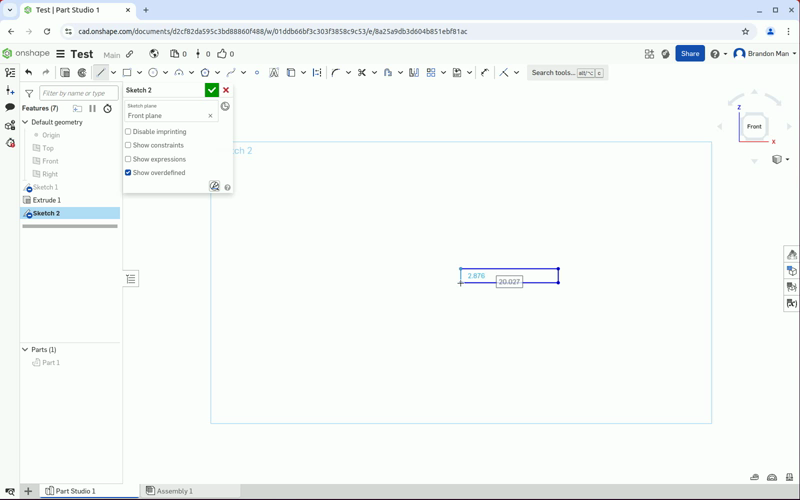
click(460, 282)
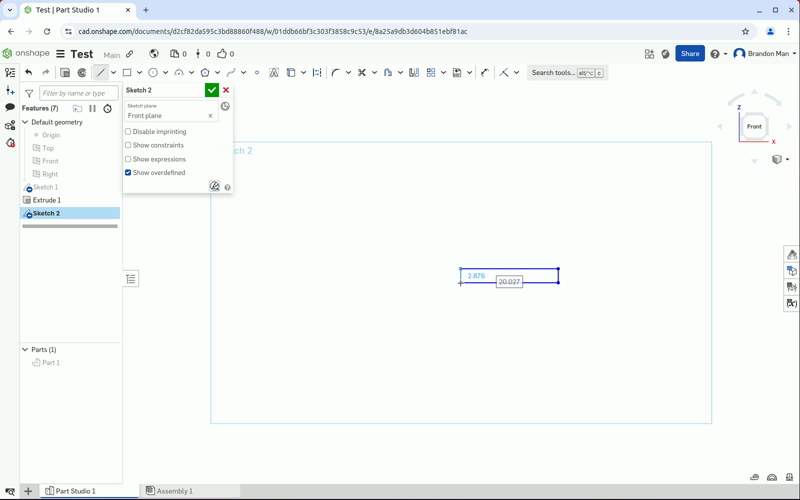
key(esc)
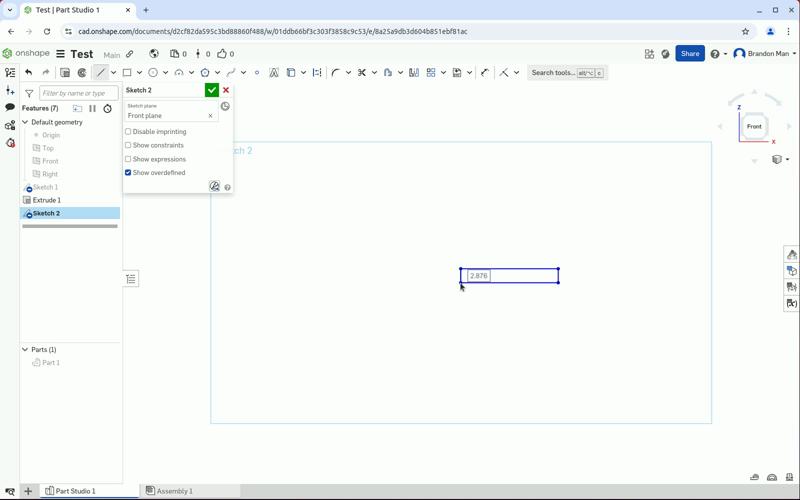
mouse_move(513, 276)
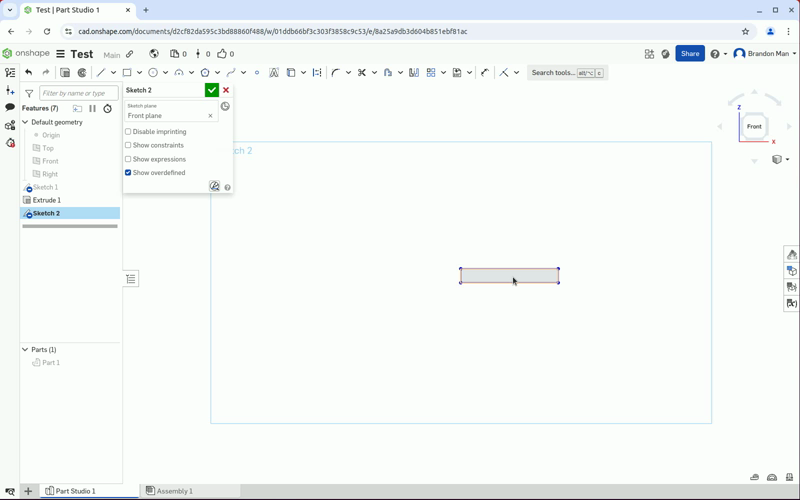
scroll(6)
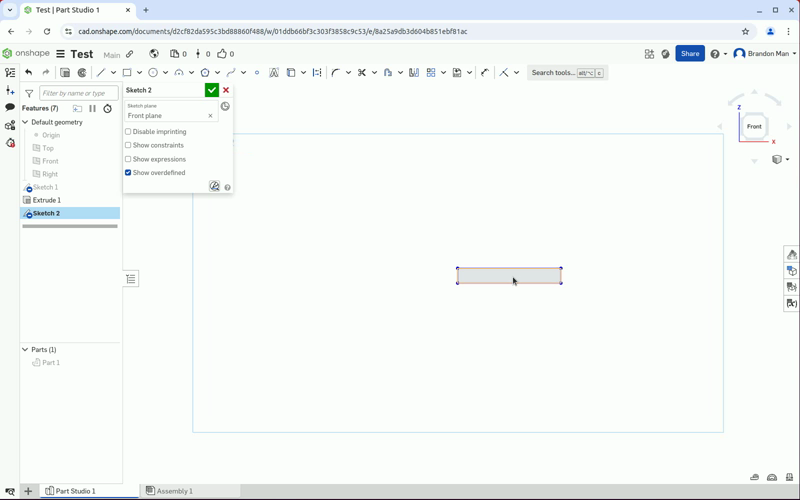
scroll(6)
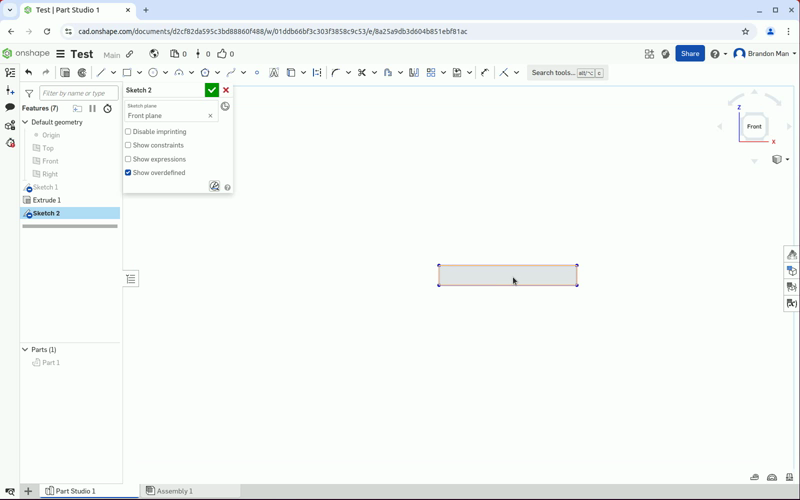
scroll(6)
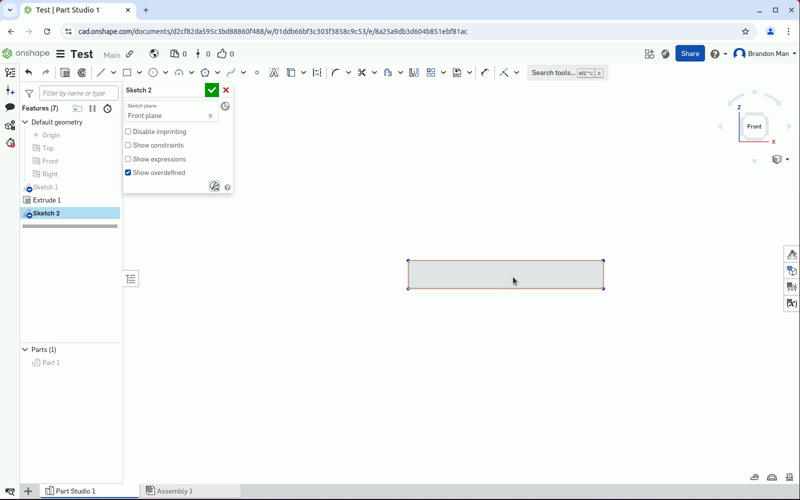
scroll(6)
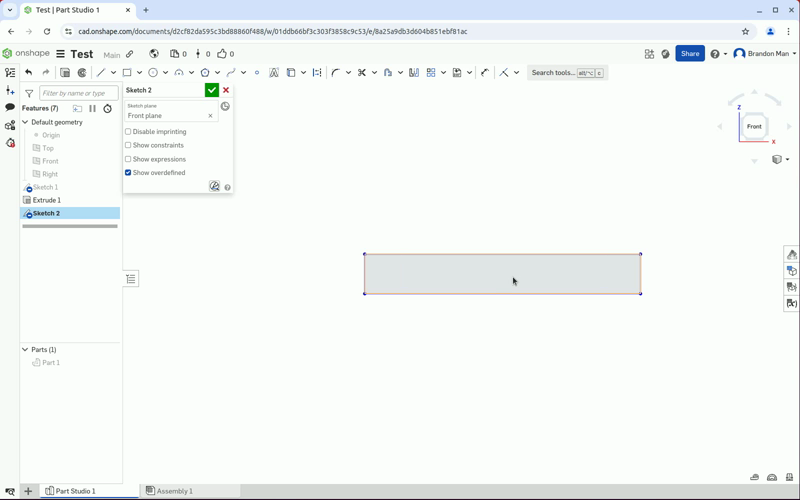
scroll(6)
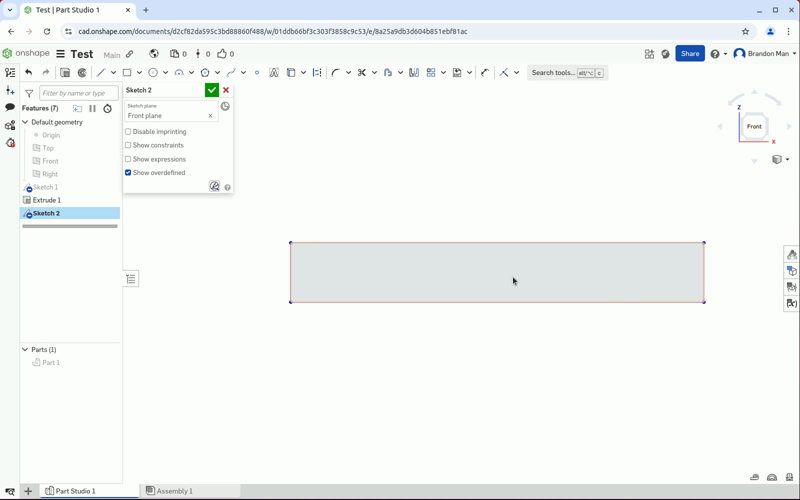
scroll(6)
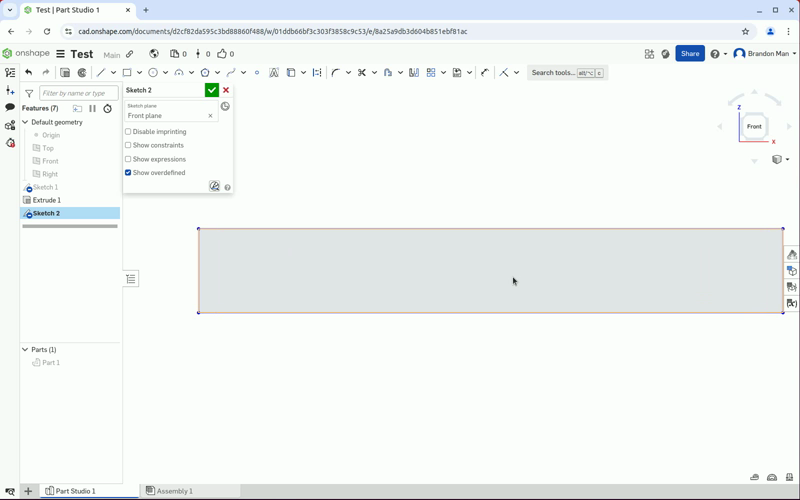
scroll(6)
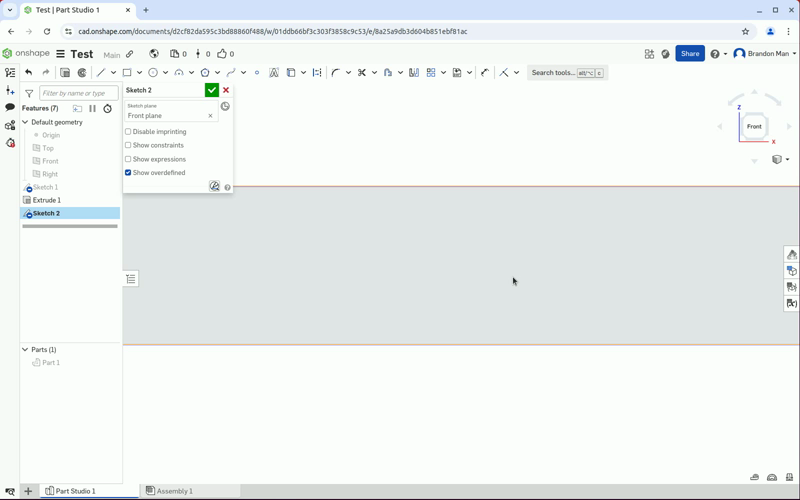
click(513, 276)
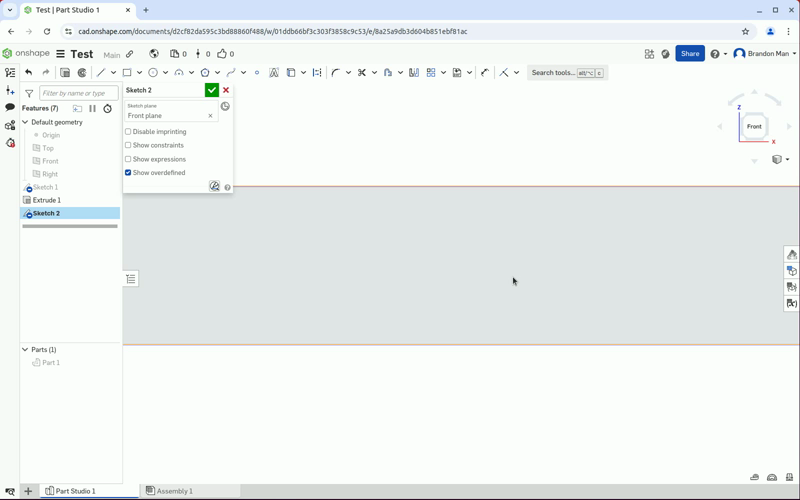
scroll(-6)
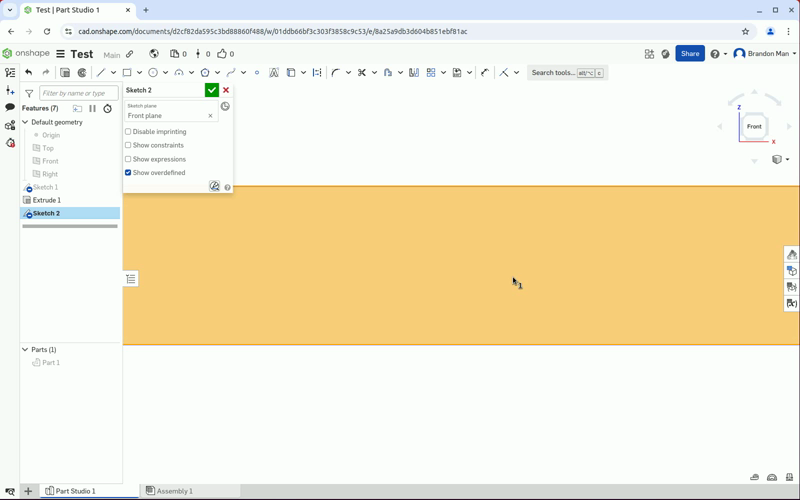
scroll(-6)
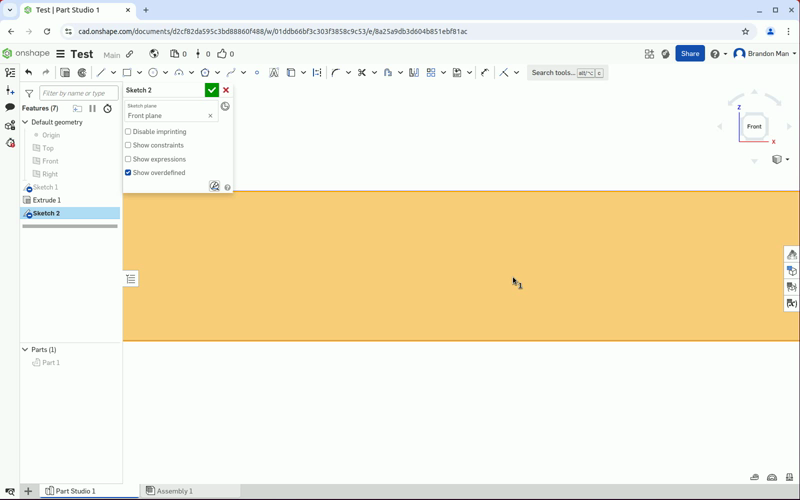
scroll(-6)
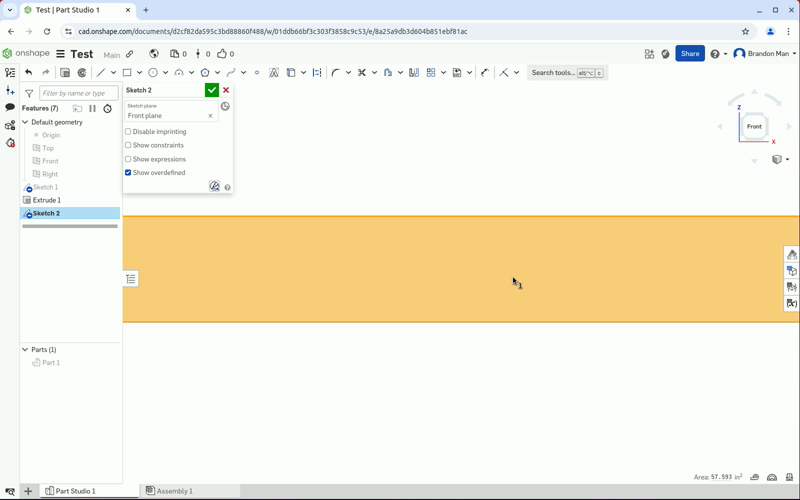
scroll(-6)
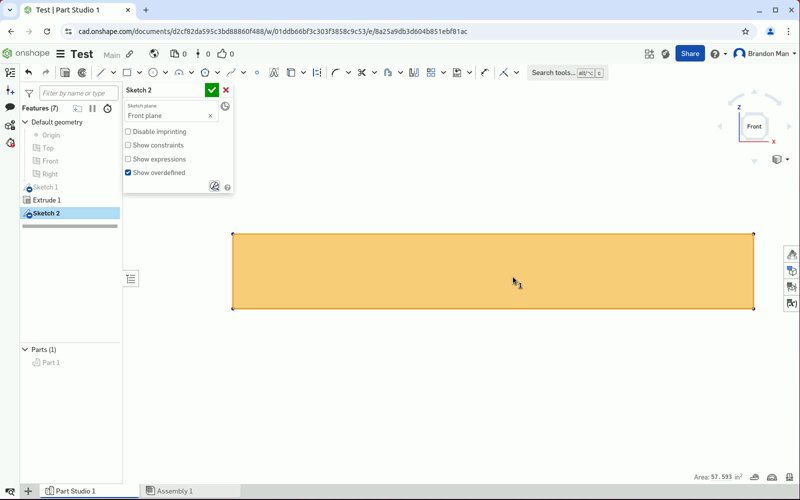
scroll(-6)
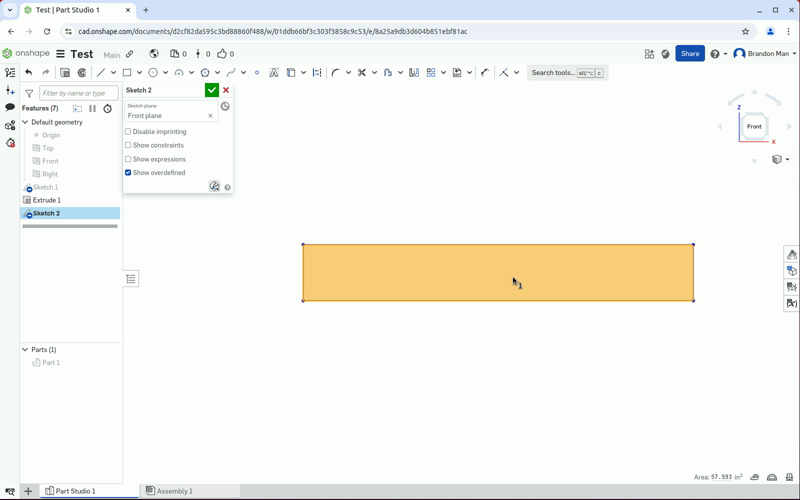
scroll(-6)
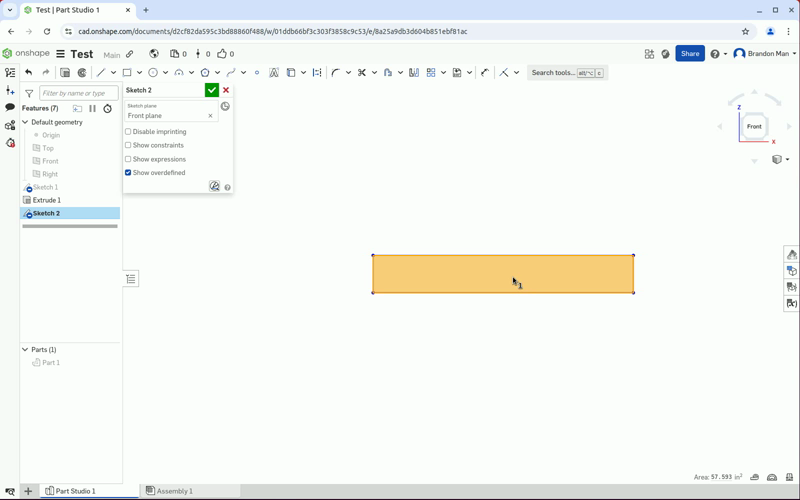
scroll(-6)
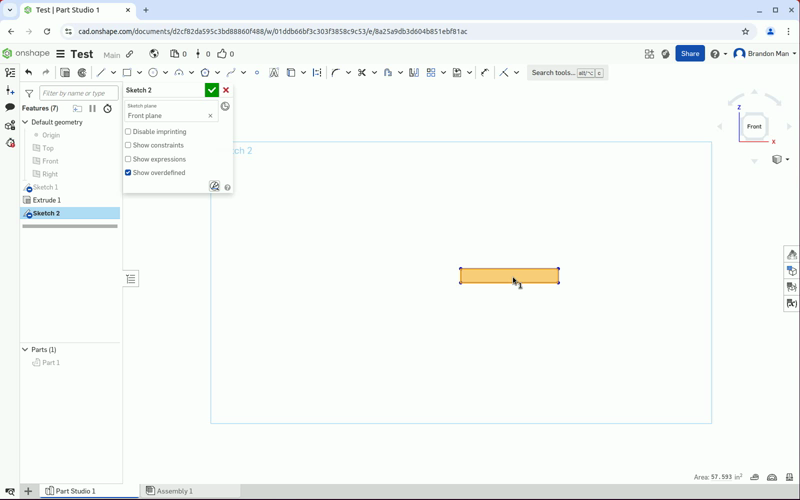
mouse_move(73, 352)
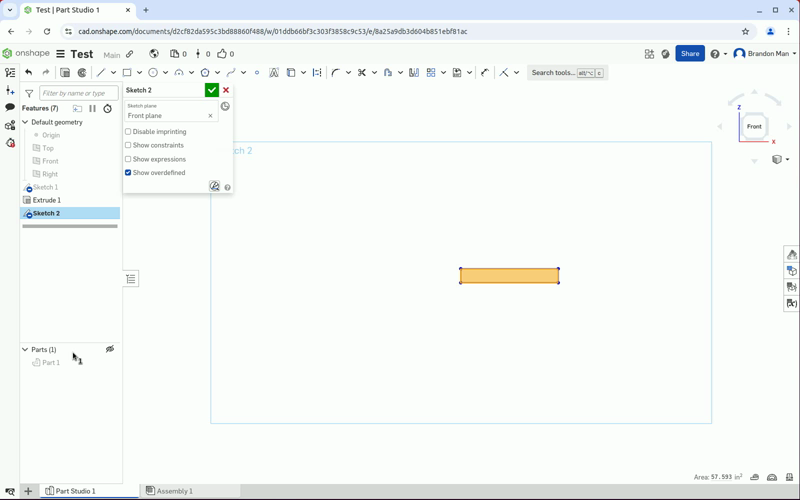
key(shift+y)
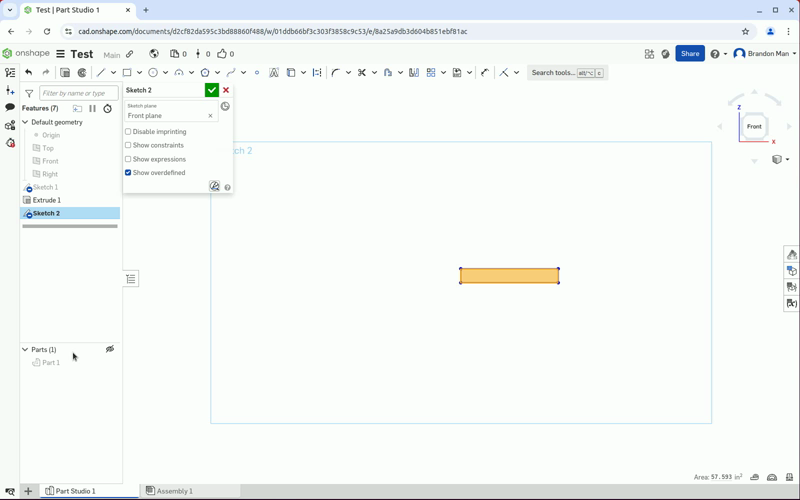
key(shift+e)
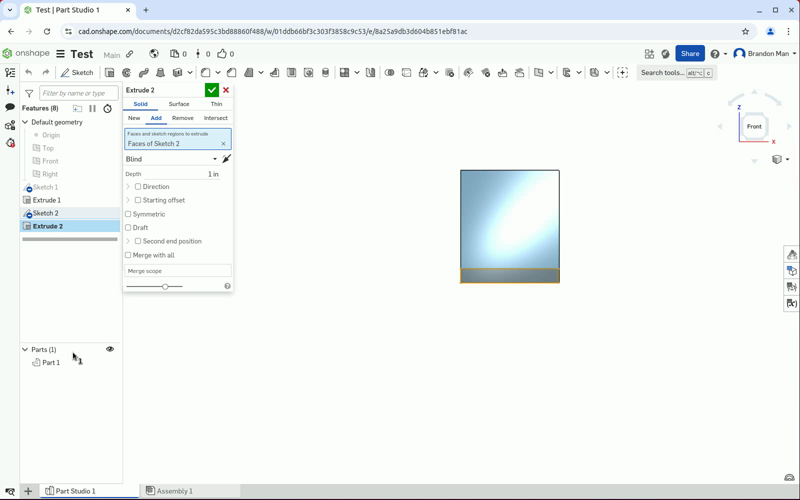
mouse_move(143, 106)
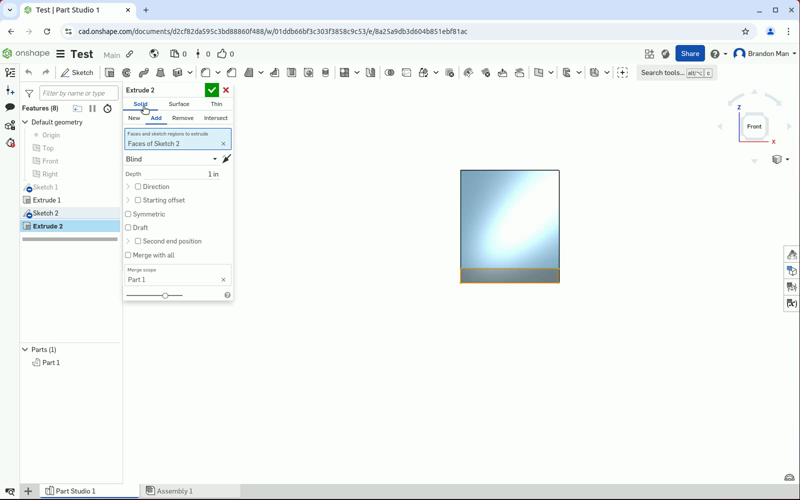
click(143, 106)
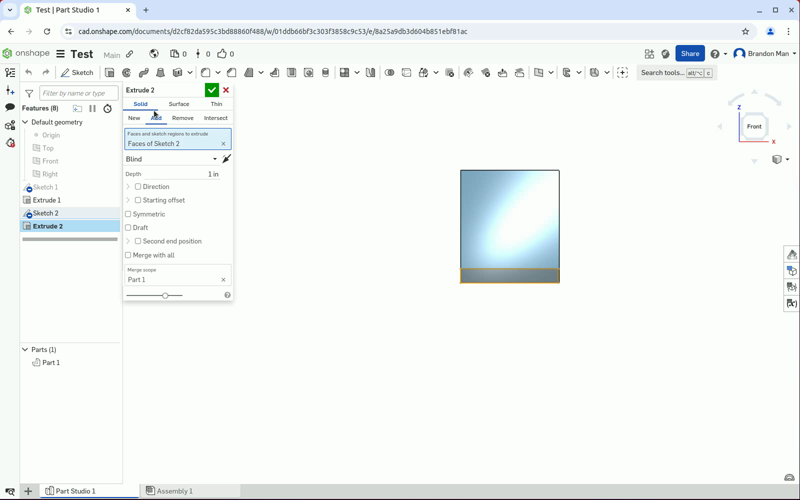
mouse_move(186, 120)
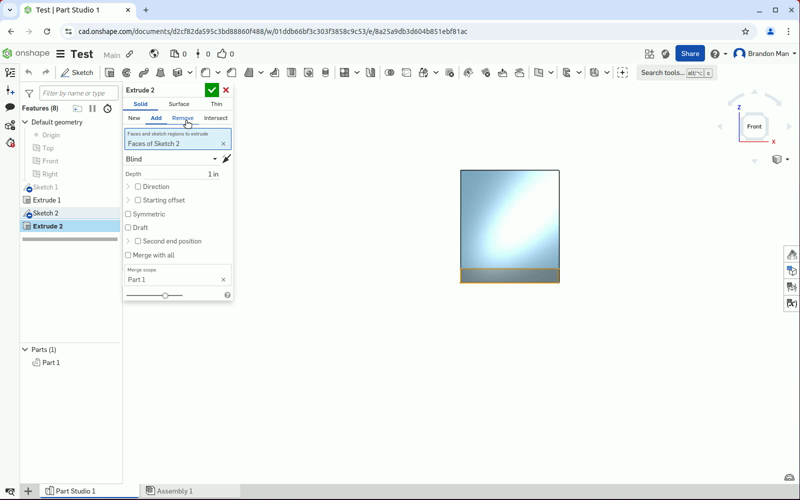
click(186, 120)
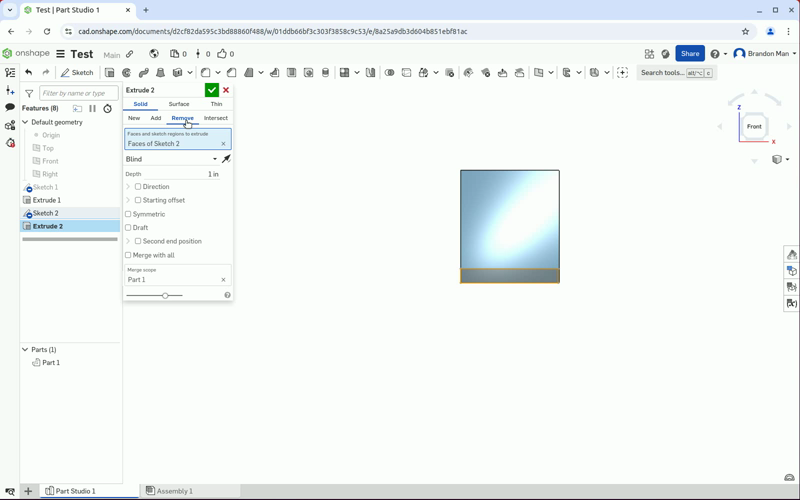
key(tab, 4)
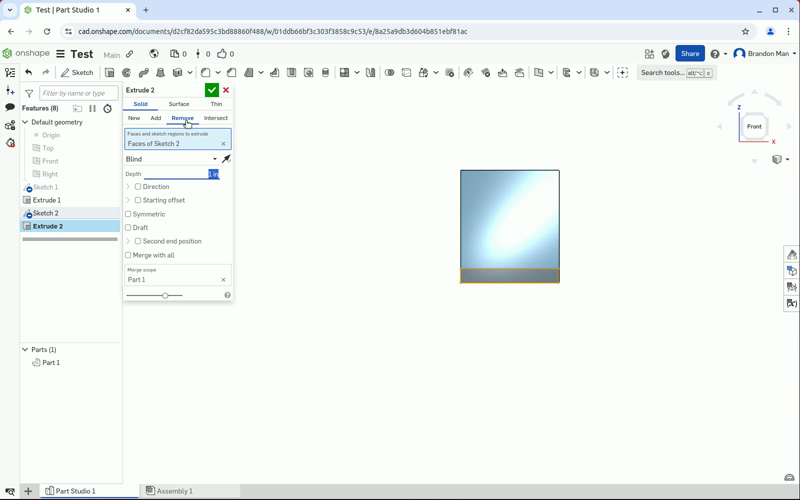
text(1.926)
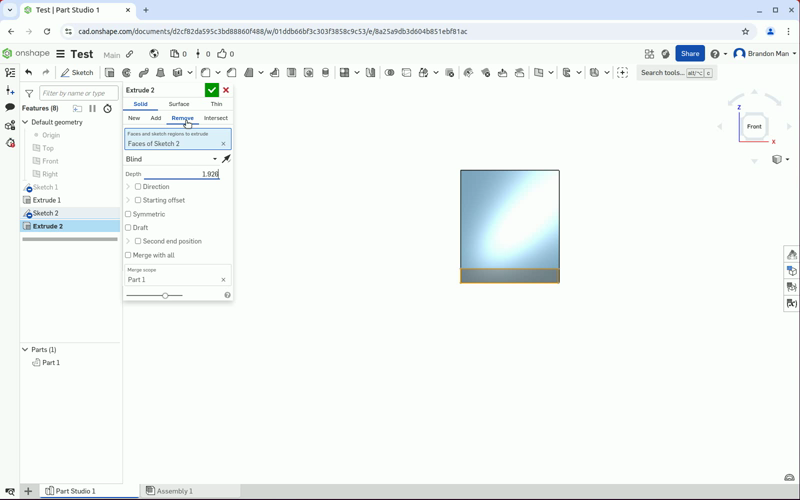
key(tab, 6)
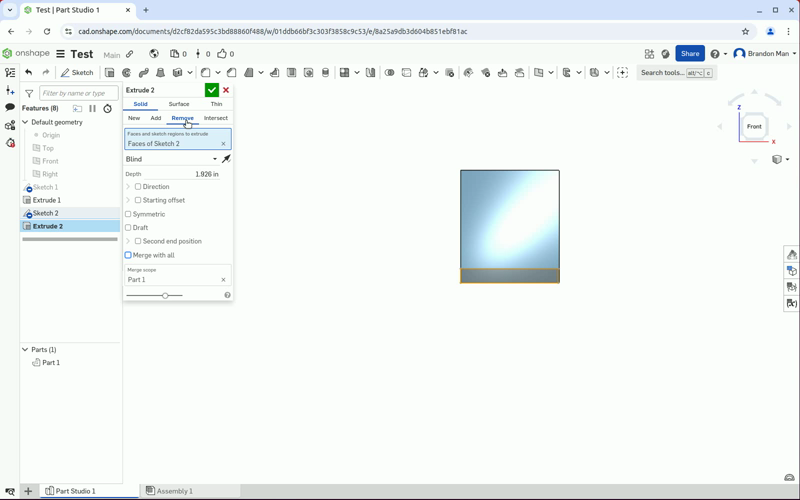
key(space)
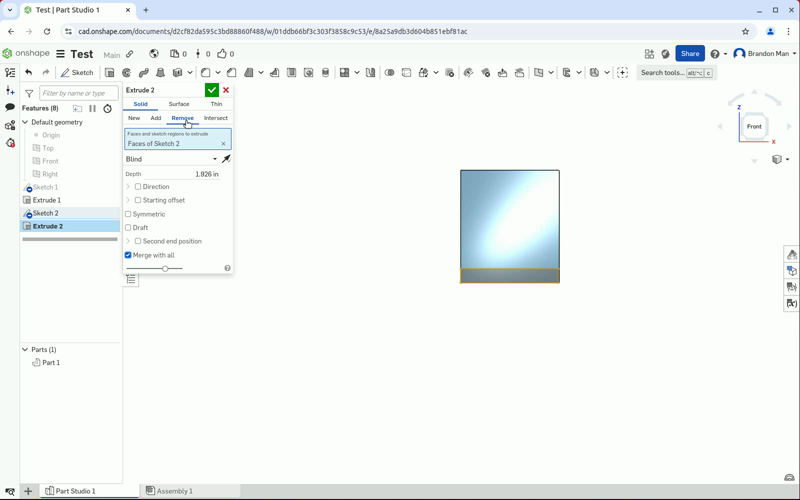
key(enter)
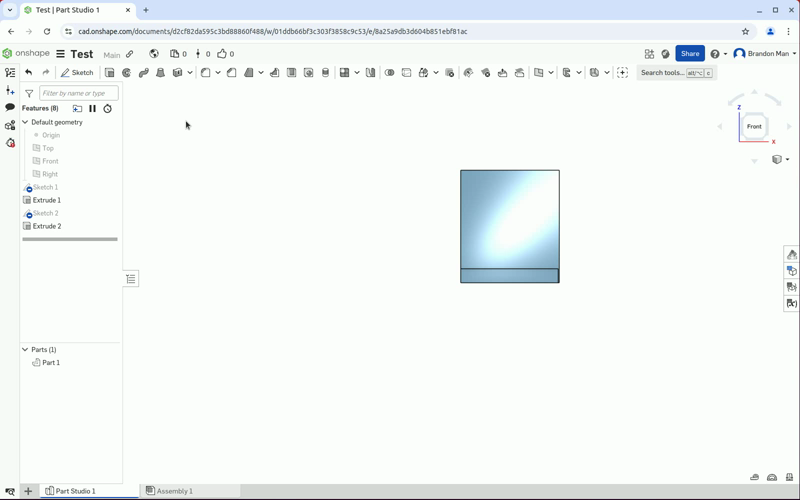
key(shift+h)
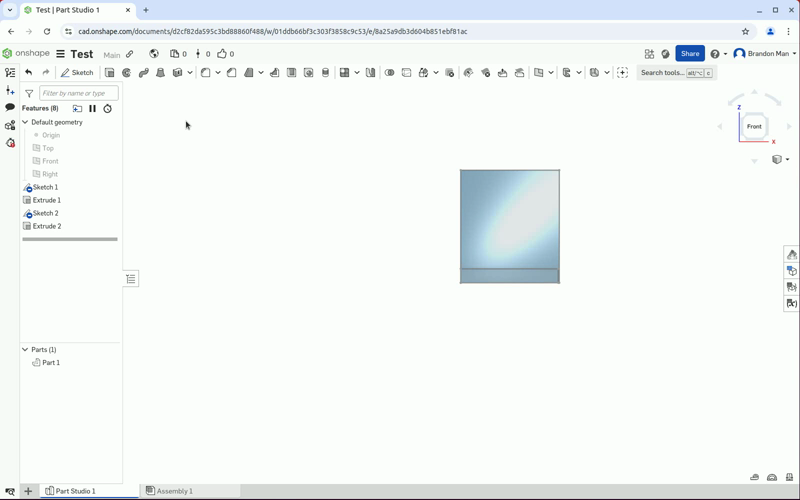
key(shift+h)
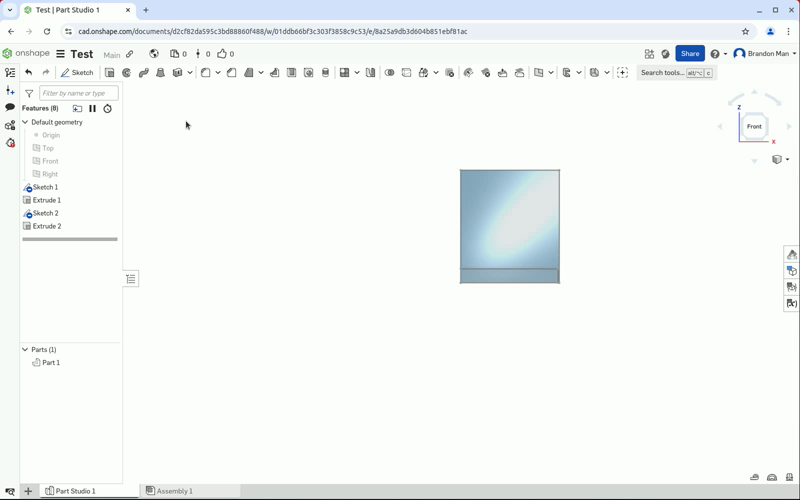
key(shift+7)
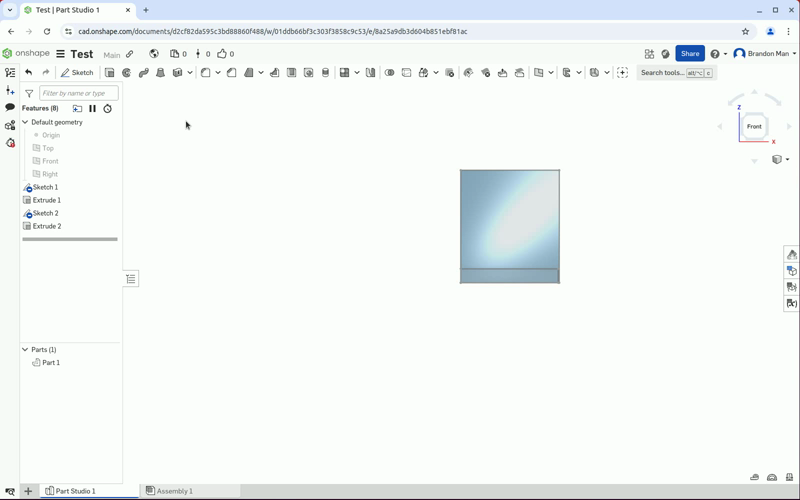
key(left, 2)
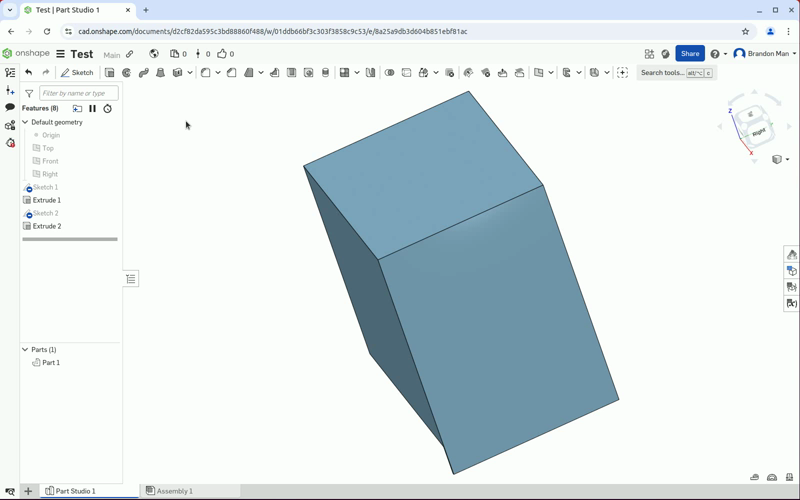
key(down, 2)
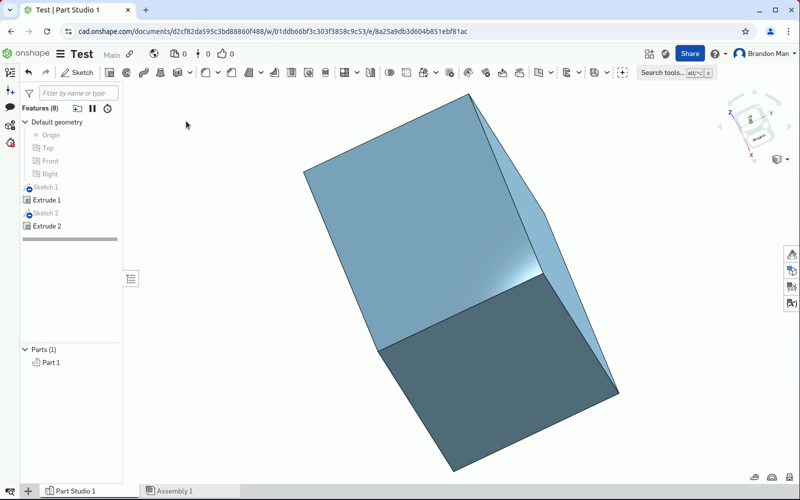
key(up, 2)
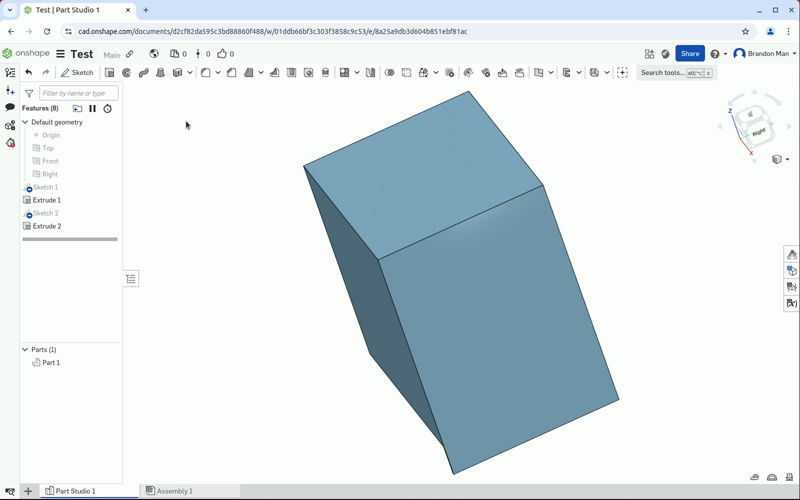
key(right, 2)
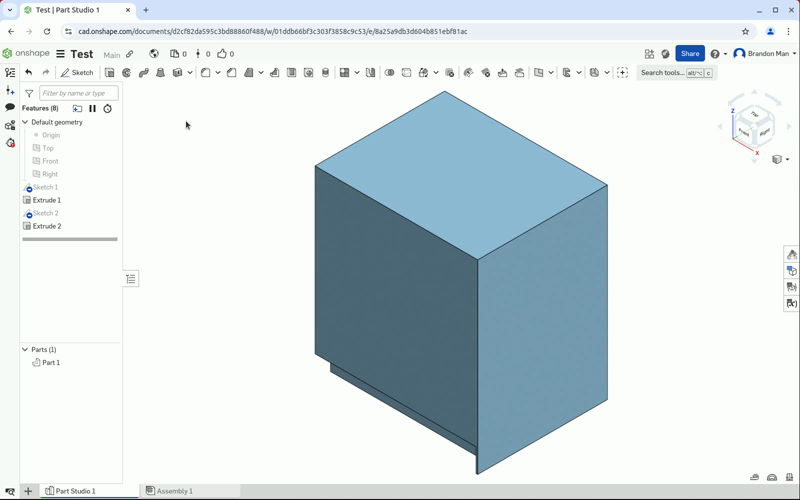
mouse_move(73, 189)
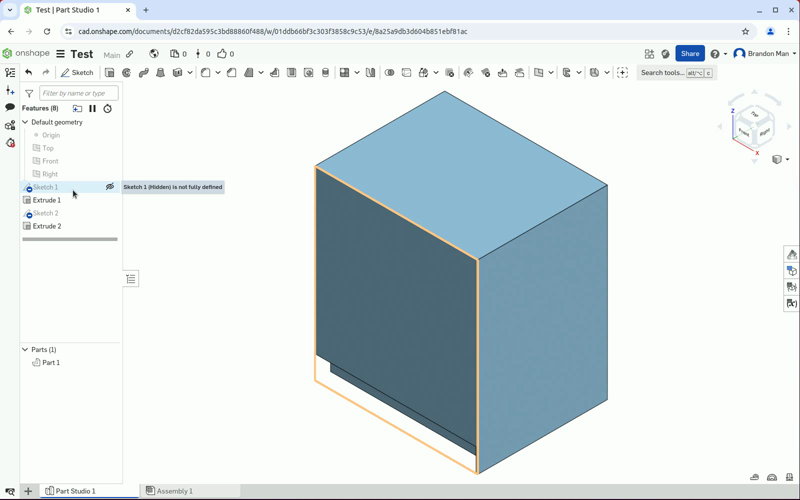
click(73, 189)